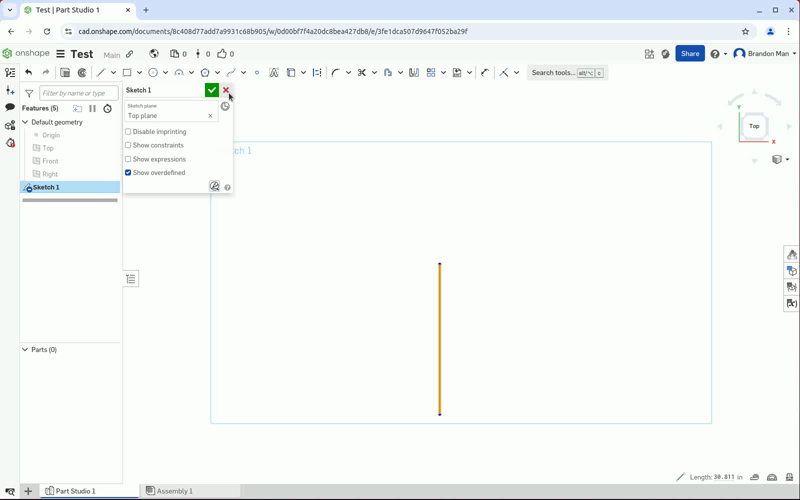
key(shift+h)
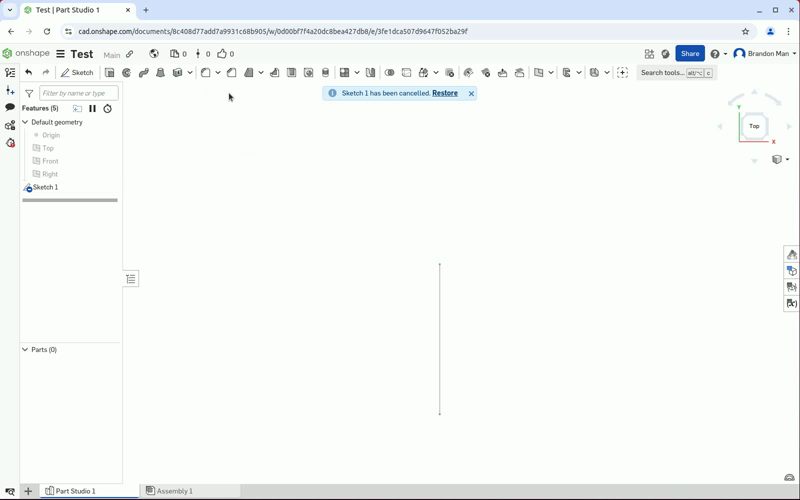
key(shift+s)
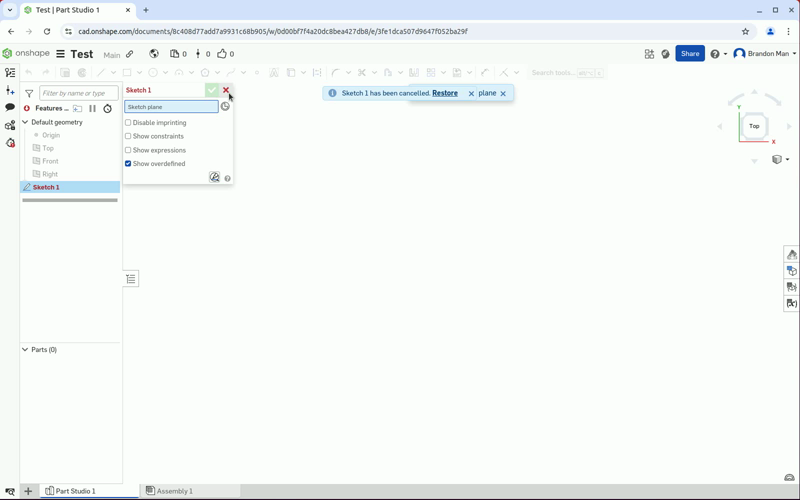
mouse_move(73, 150)
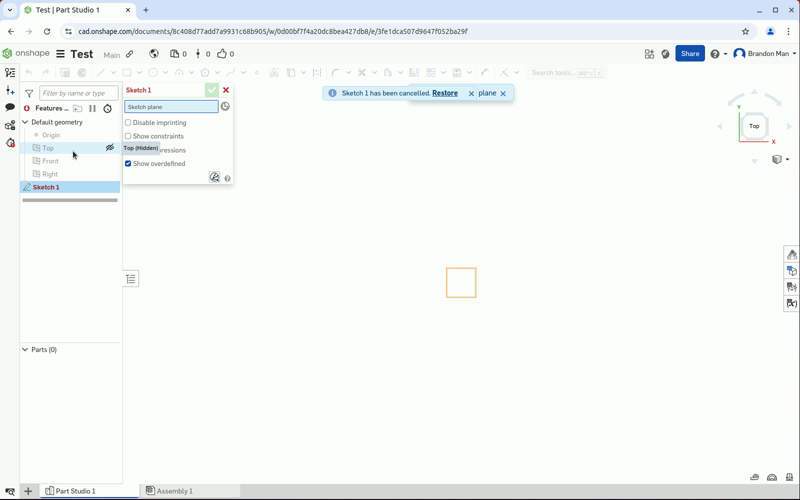
click(73, 150)
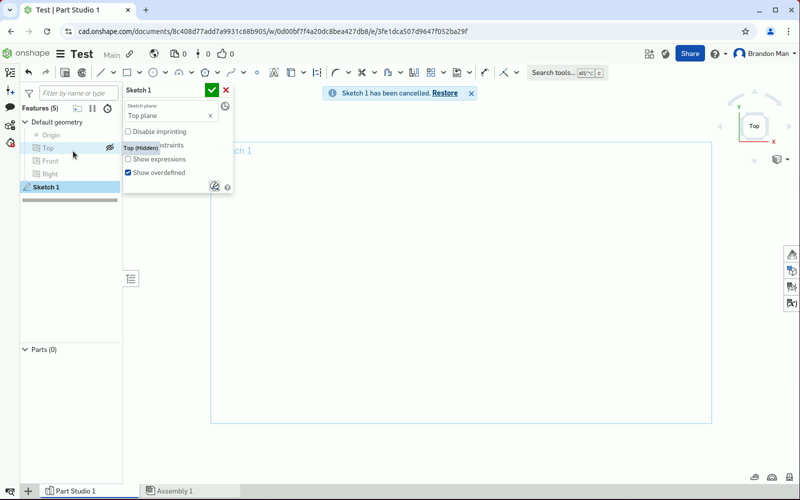
mouse_move(73, 352)
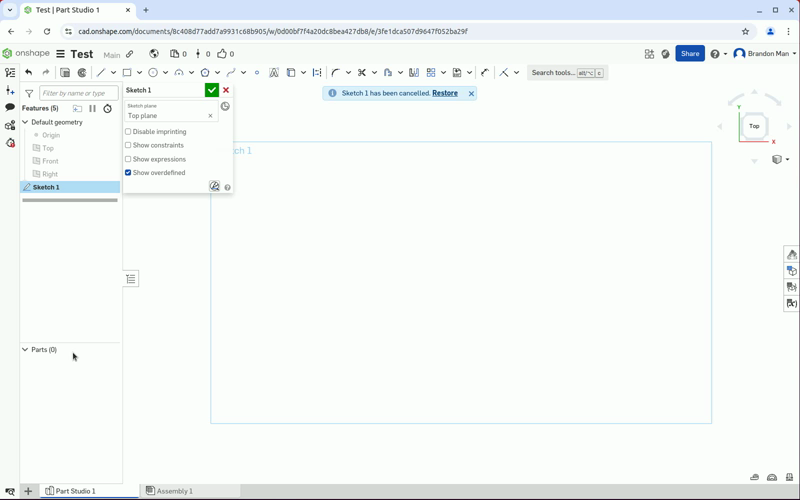
key(y)
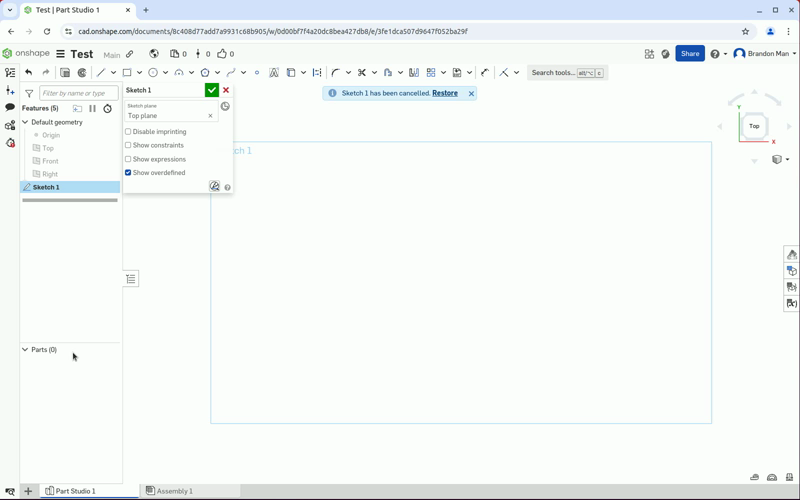
key(l)
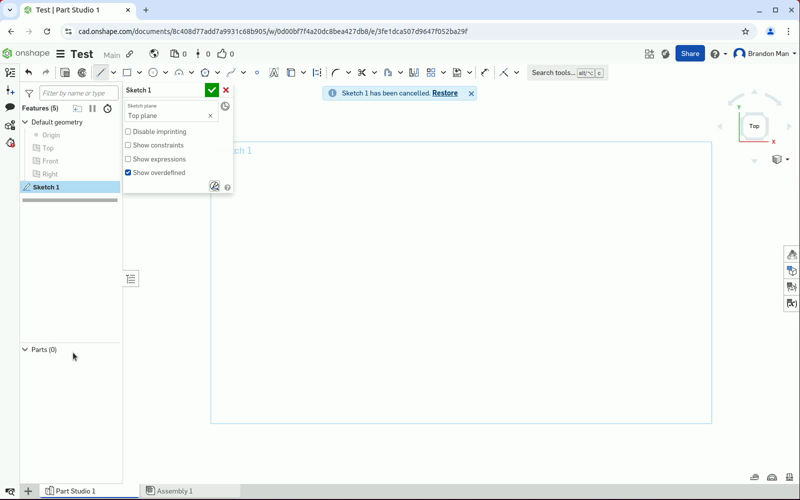
key_down(shift)
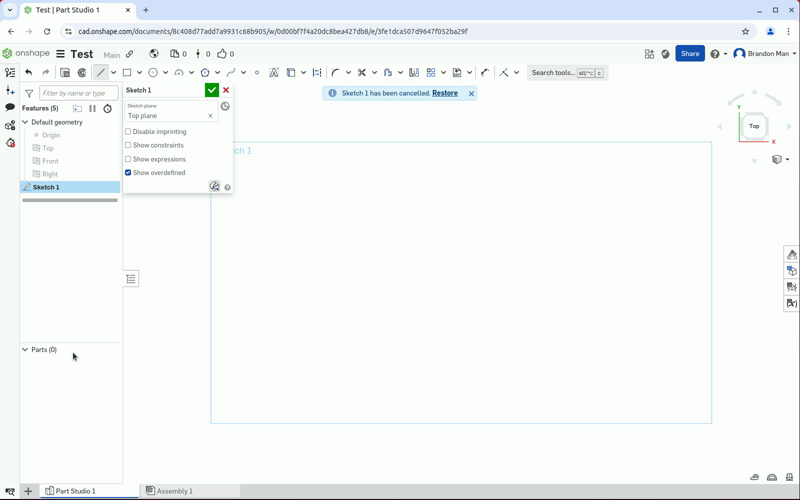
mouse_move(358, 395)
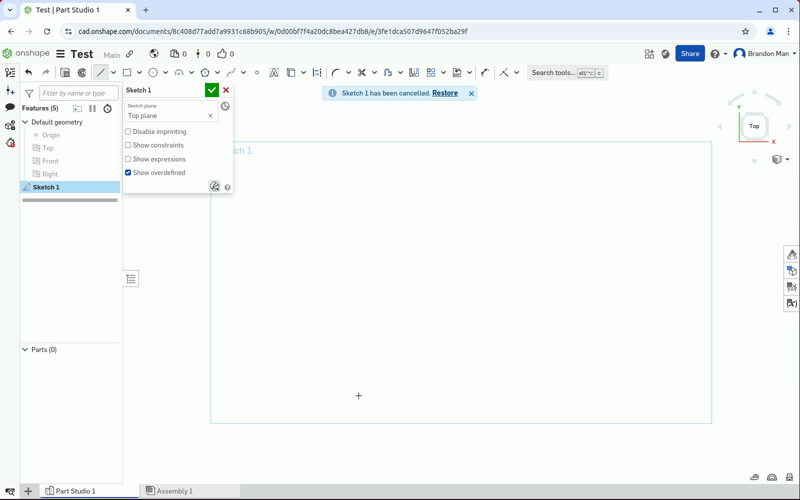
click(358, 395)
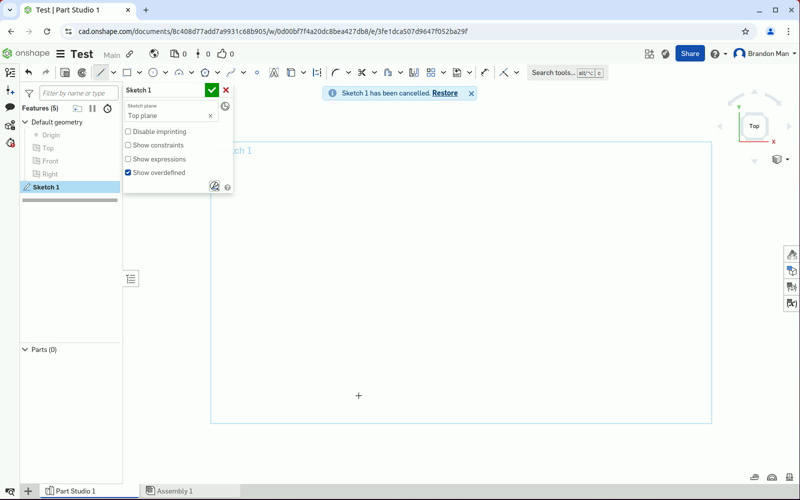
key_up(shift)
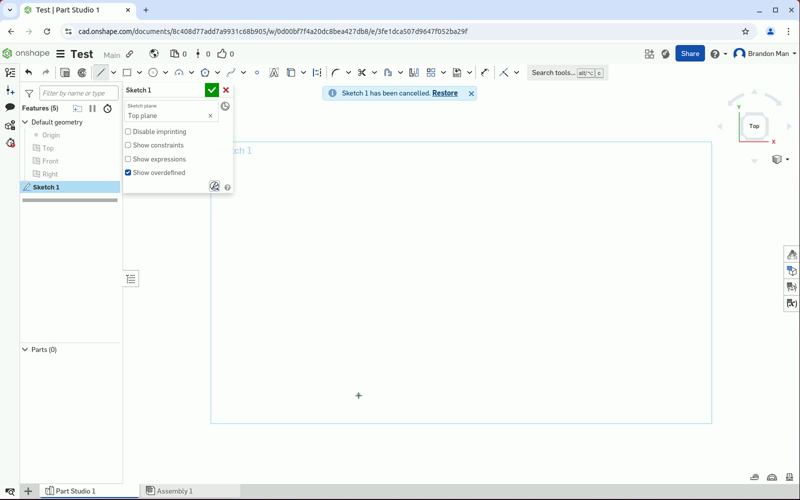
key_down(shift)
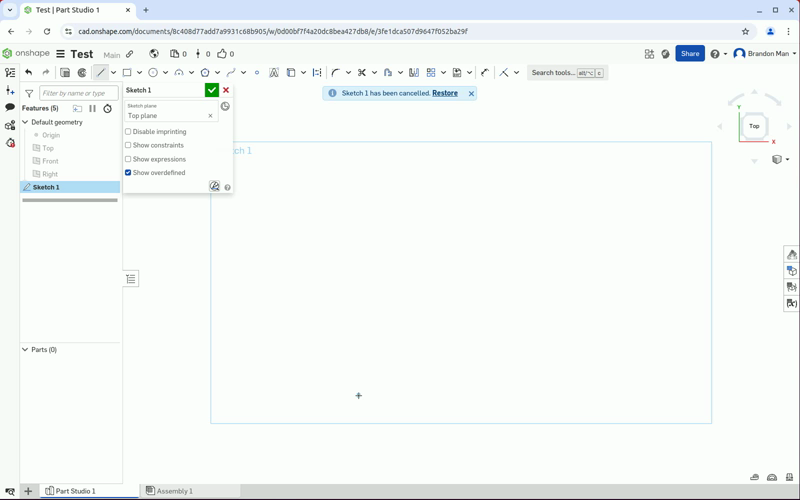
mouse_move(562, 395)
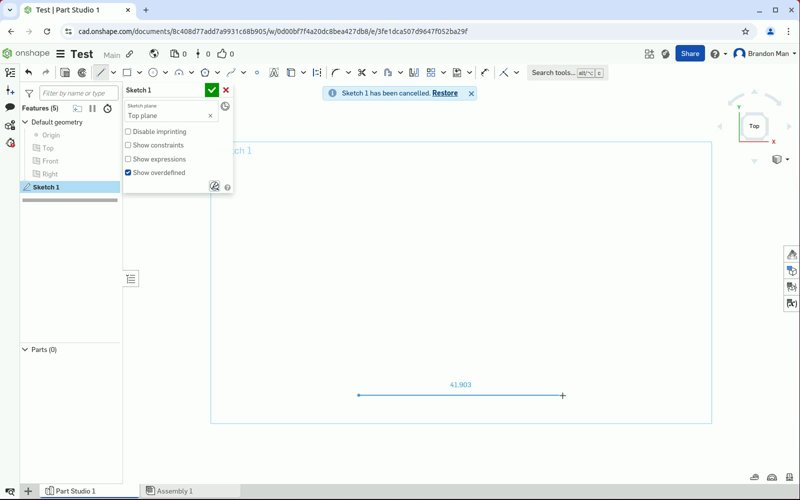
click(562, 395)
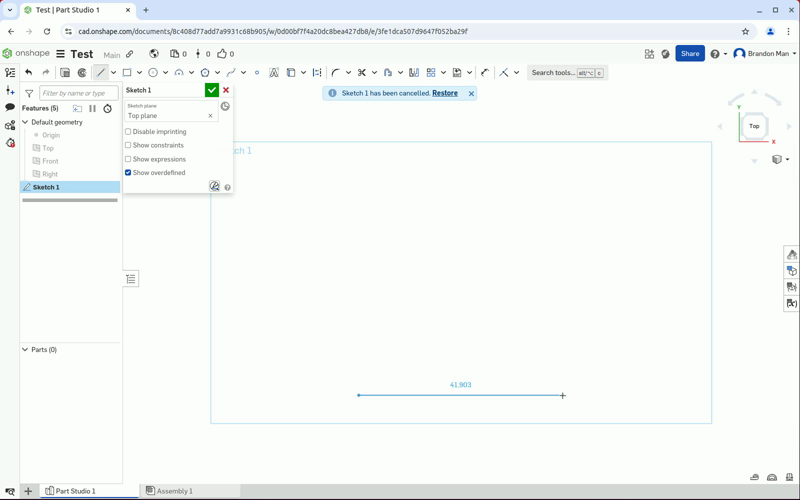
key_up(shift)
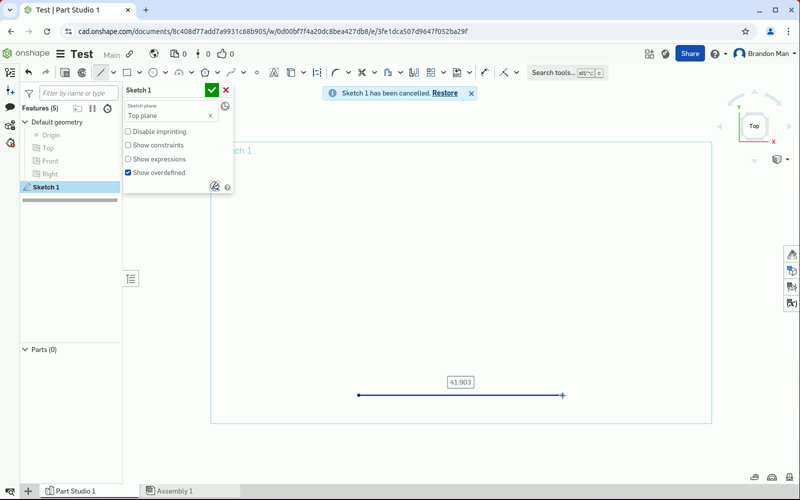
key_down(shift)
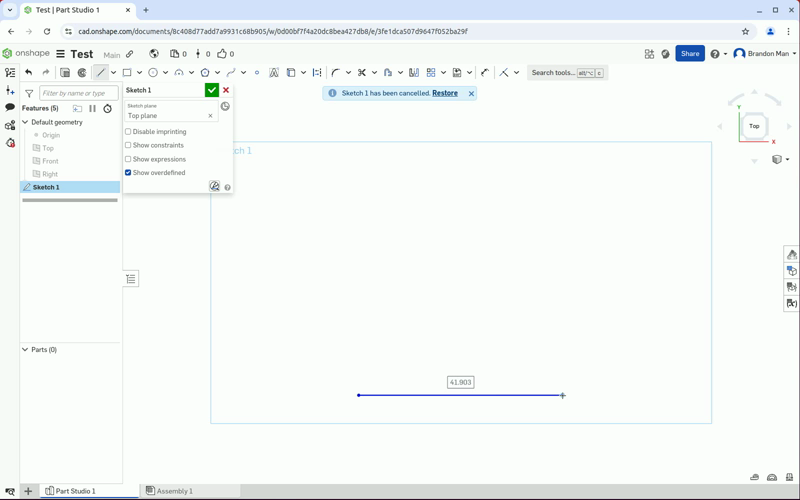
mouse_move(562, 260)
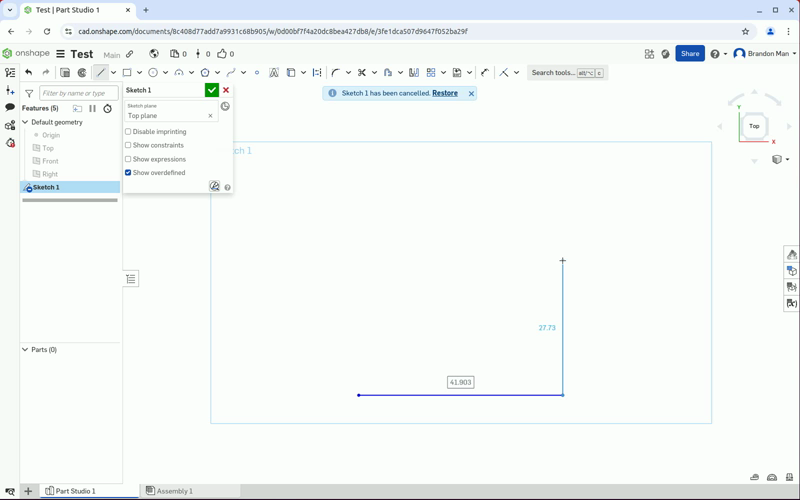
click(562, 260)
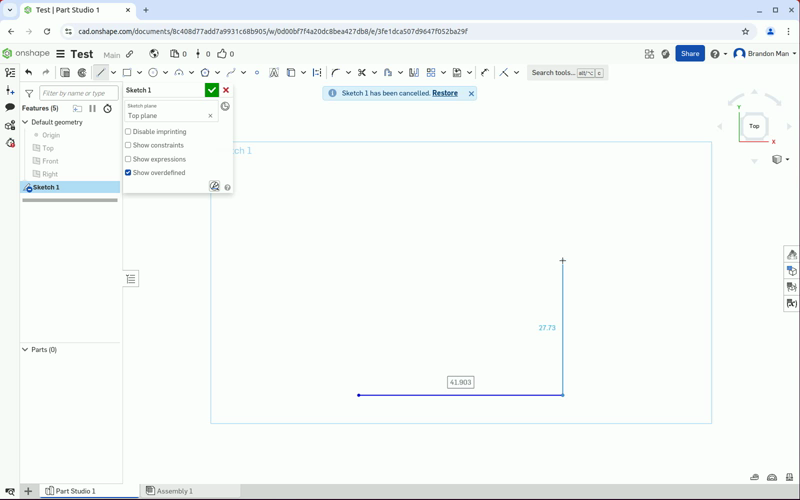
key_up(shift)
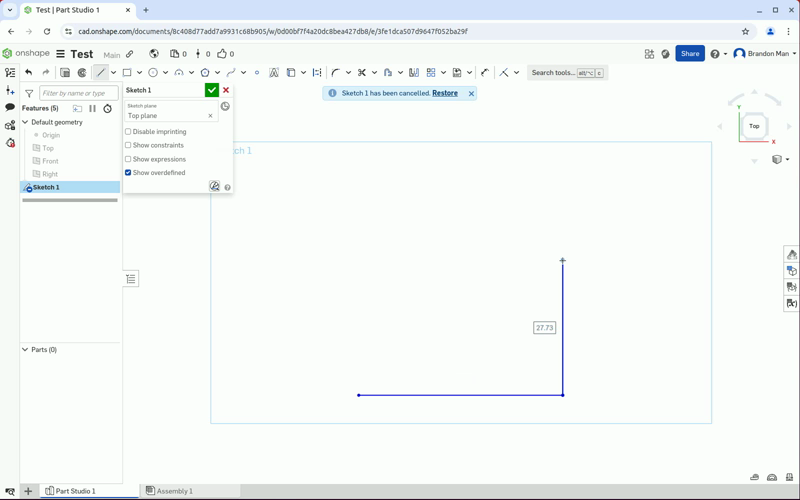
key_down(shift)
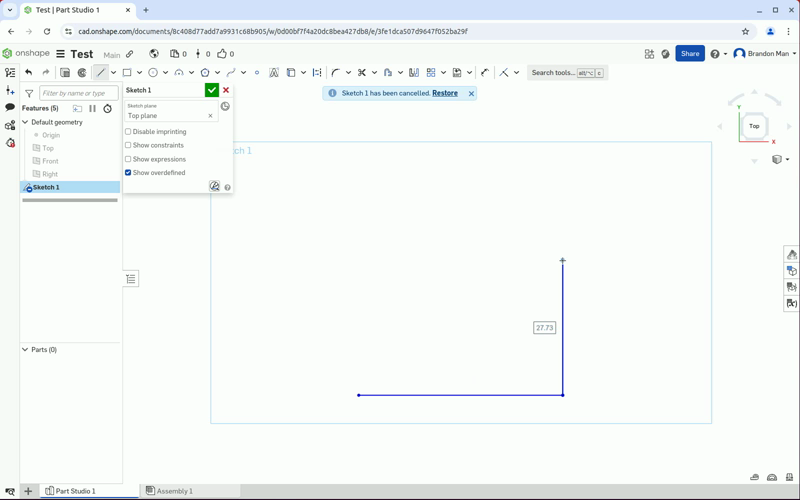
mouse_move(358, 260)
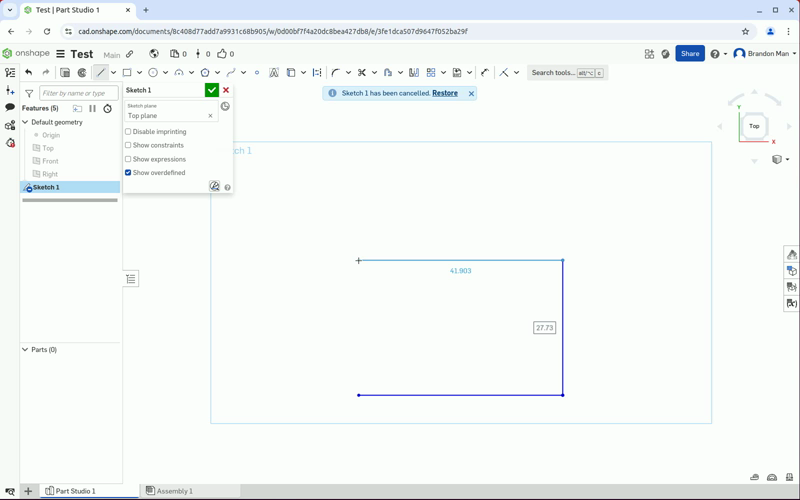
click(358, 260)
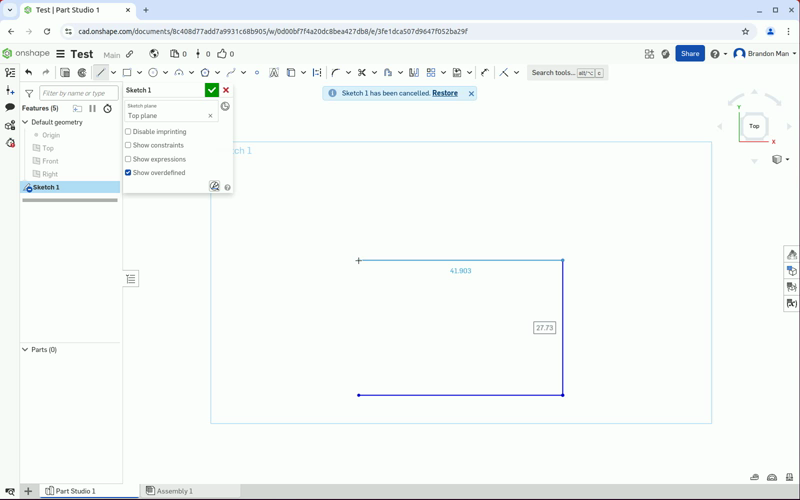
key_up(shift)
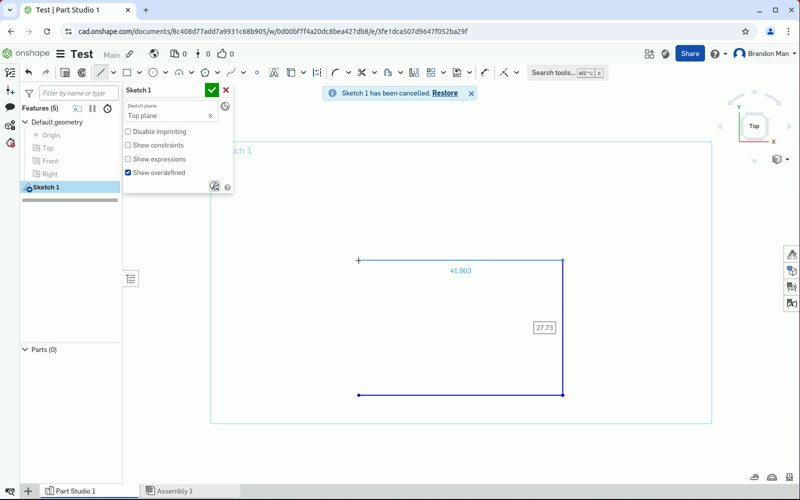
key_down(shift)
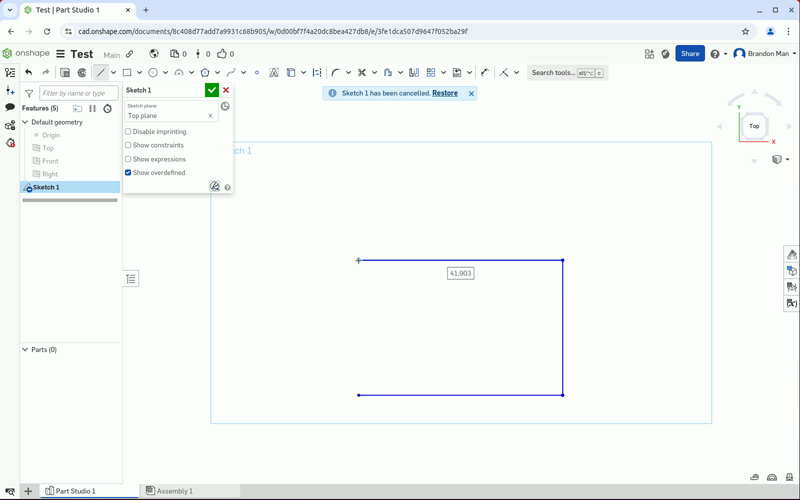
mouse_move(358, 395)
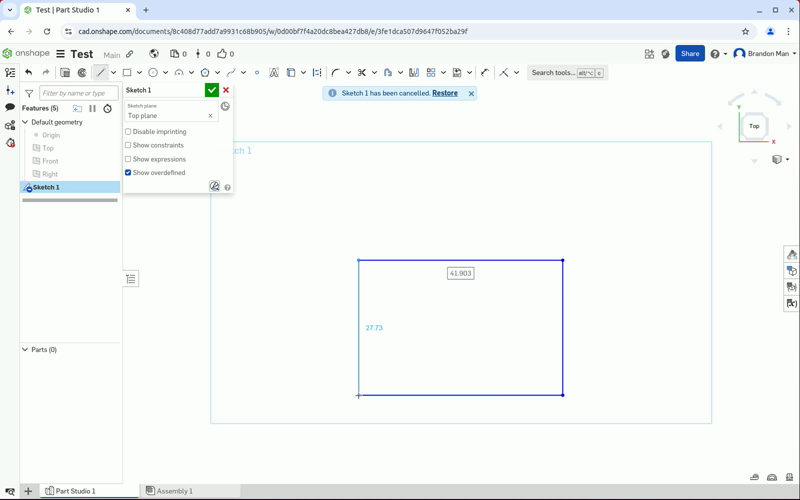
key_up(shift)
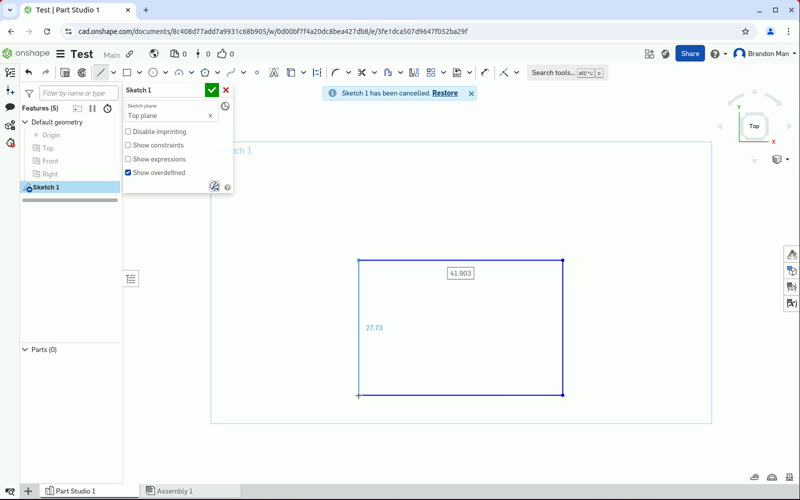
click(358, 395)
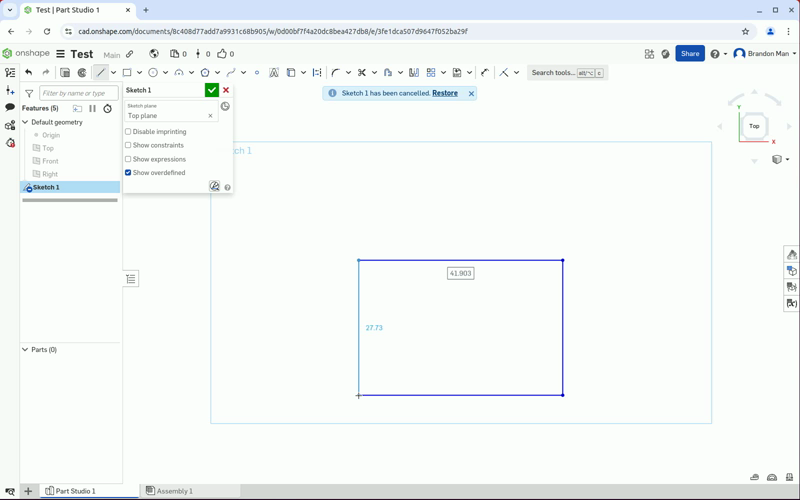
key(esc)
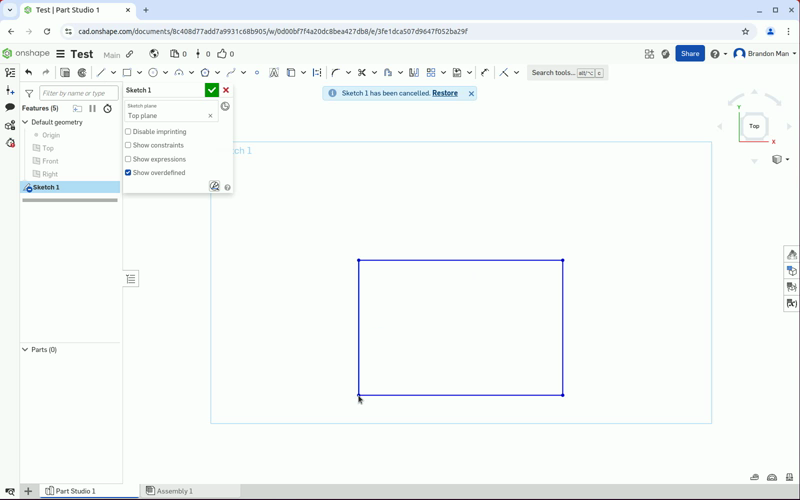
key(c)
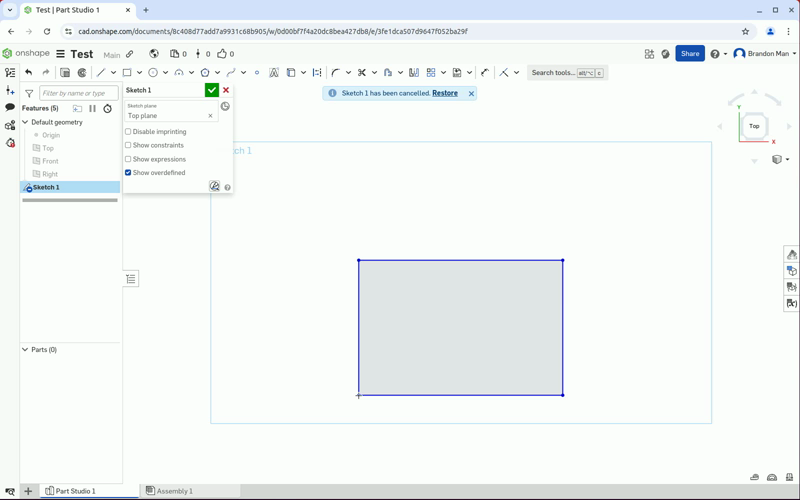
key_down(shift)
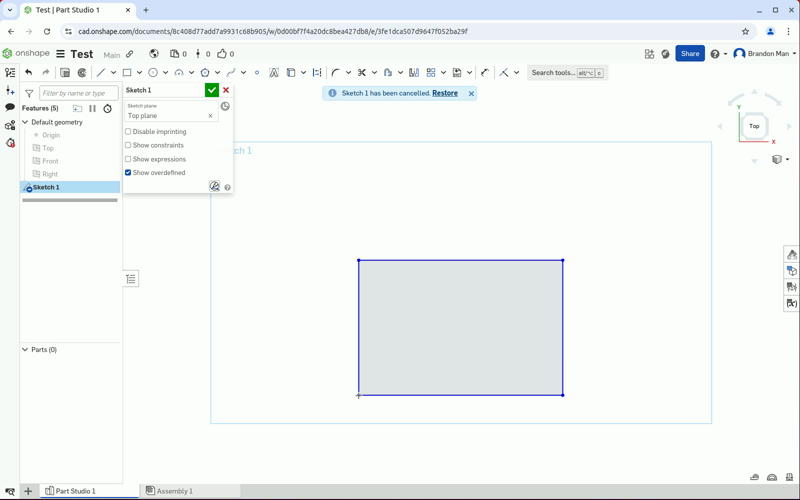
mouse_move(461, 309)
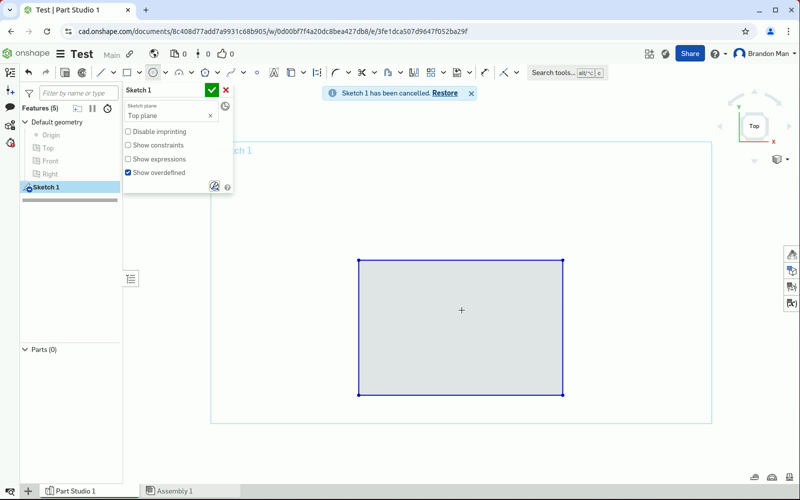
click(461, 309)
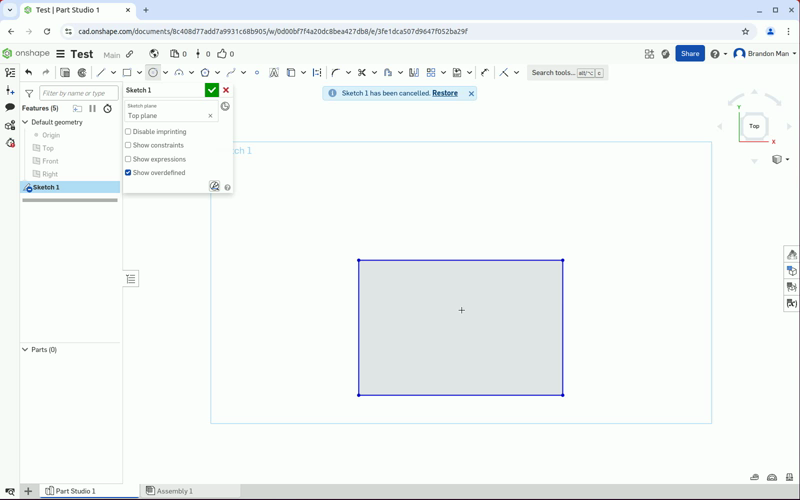
key_up(shift)
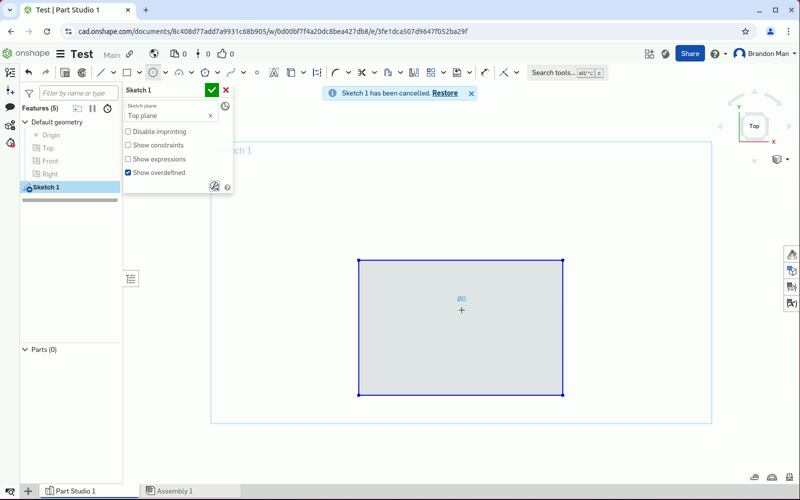
mouse_move(468, 309)
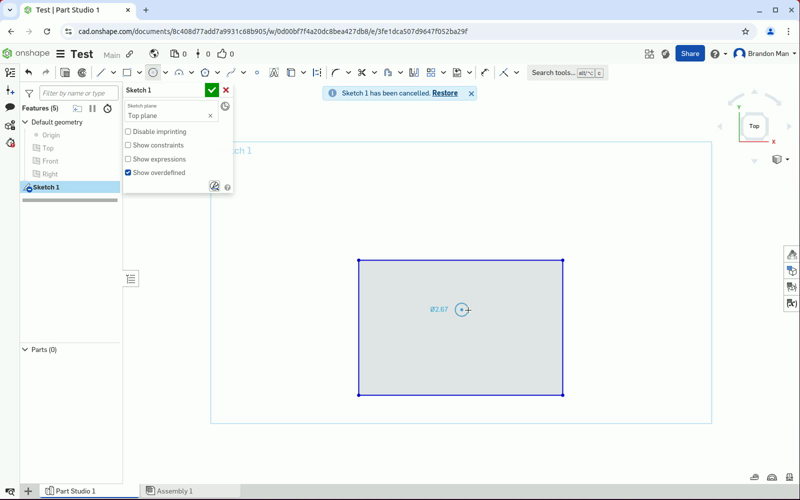
click(468, 309)
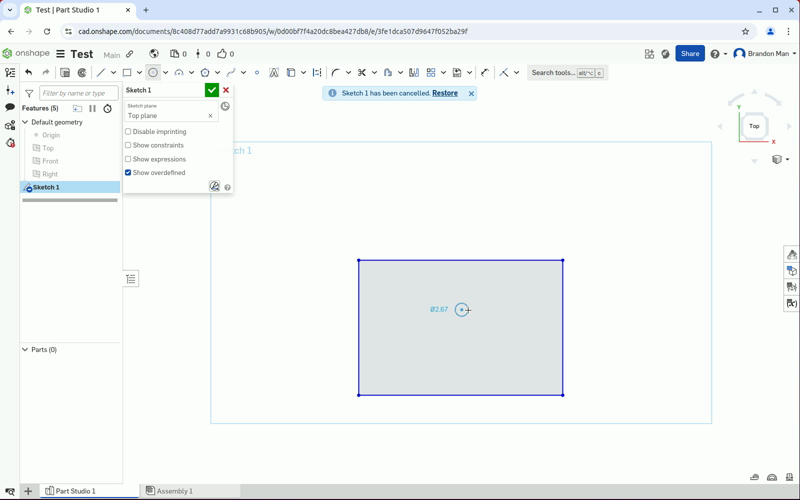
key(esc)
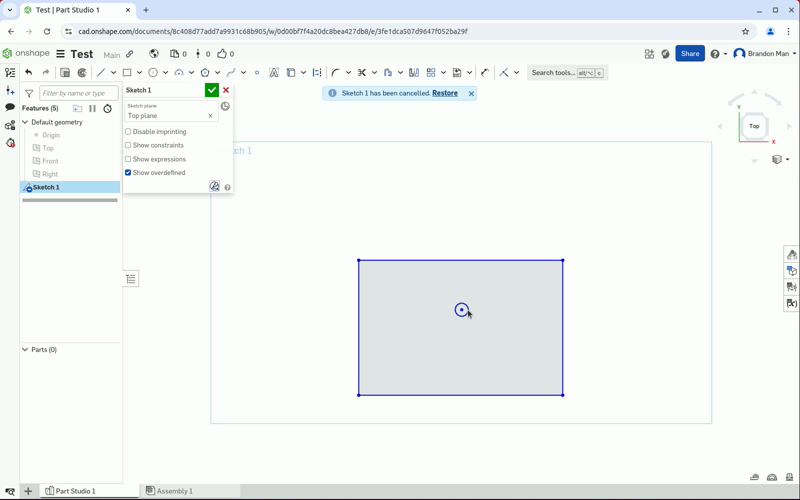
mouse_move(419, 367)
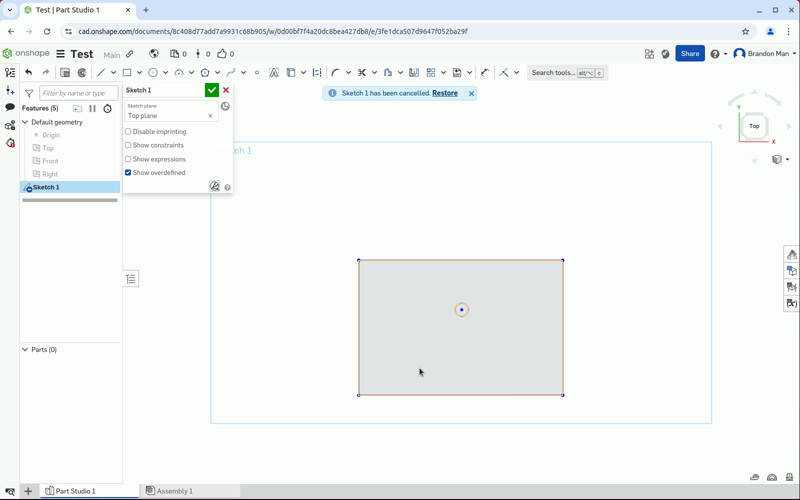
click(419, 367)
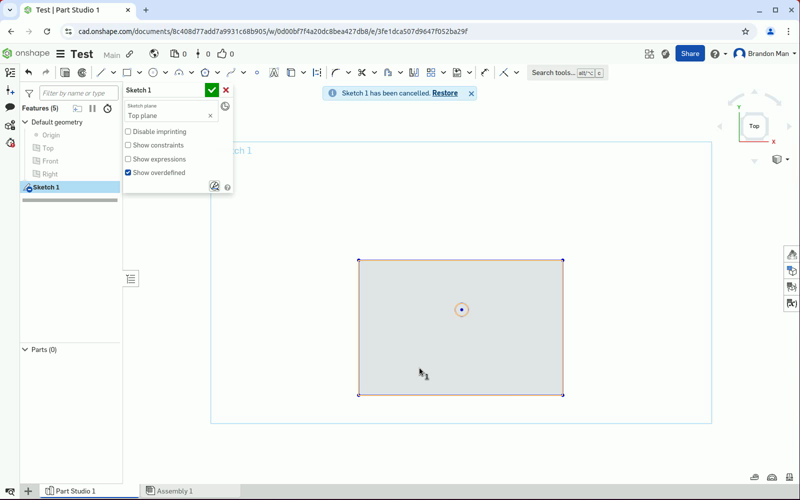
mouse_move(73, 352)
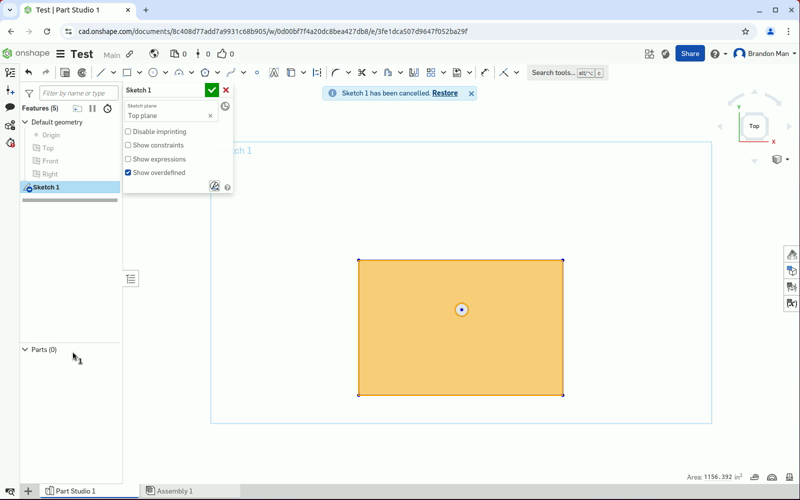
key(shift+y)
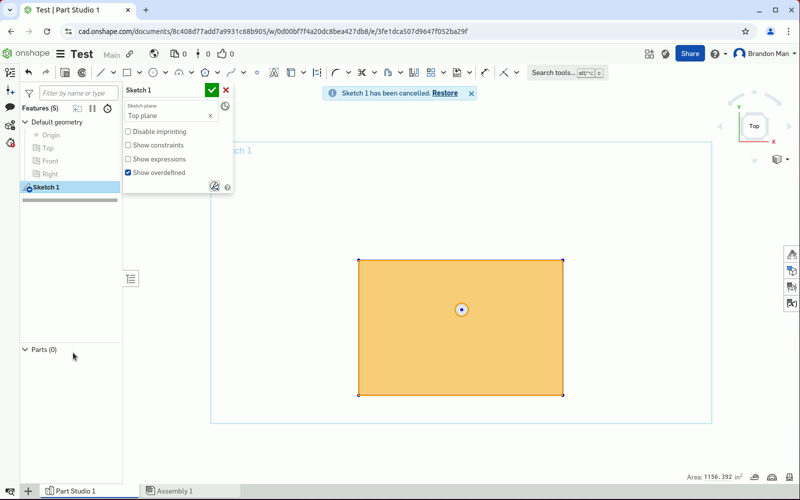
key(shift+e)
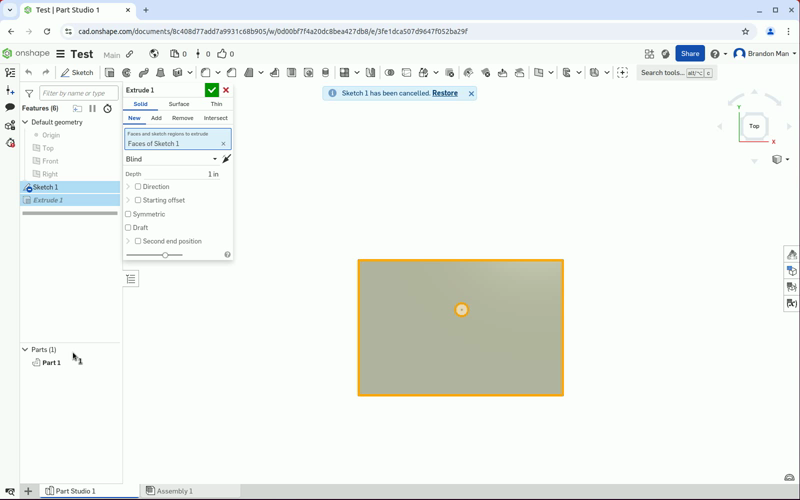
mouse_move(143, 106)
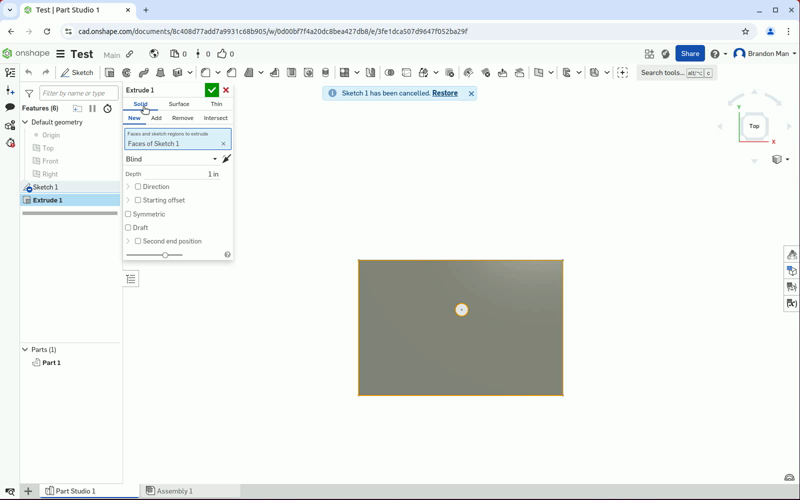
click(143, 106)
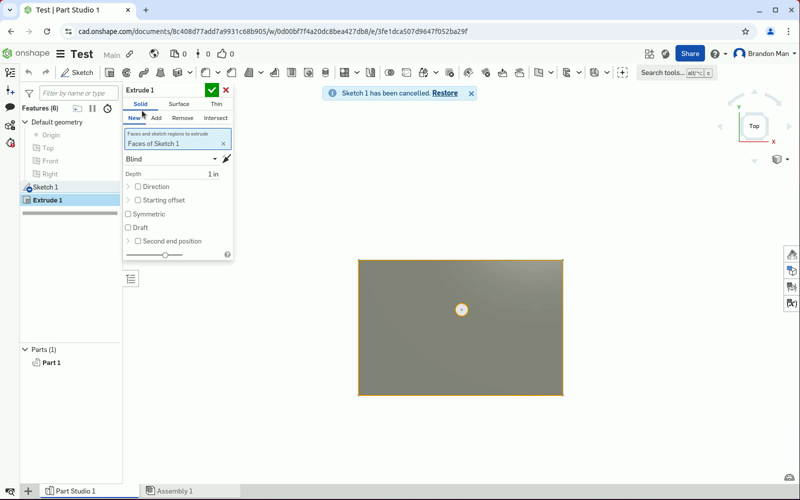
mouse_move(137, 120)
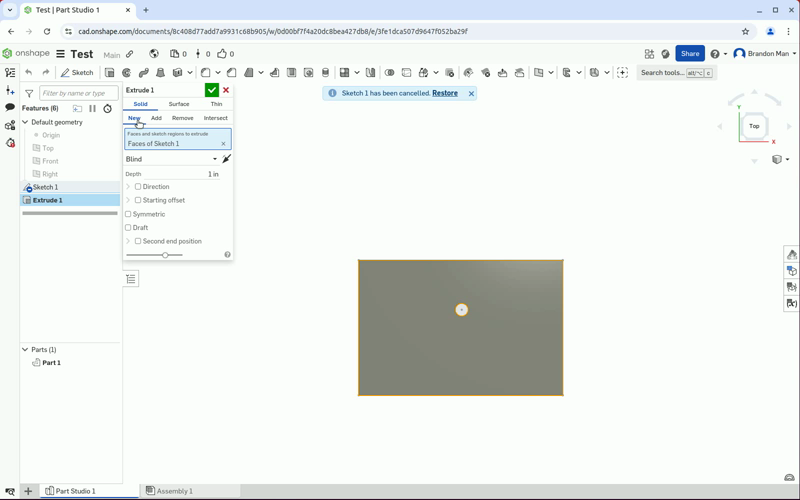
click(137, 120)
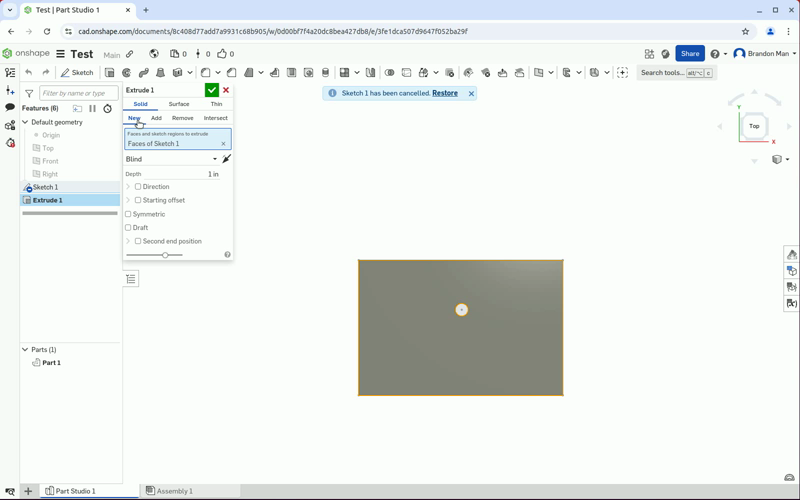
key(tab, 4)
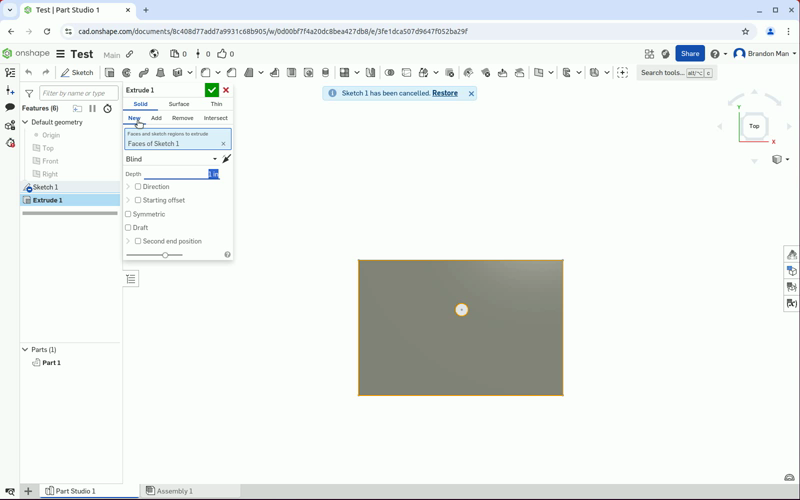
text(0.241)
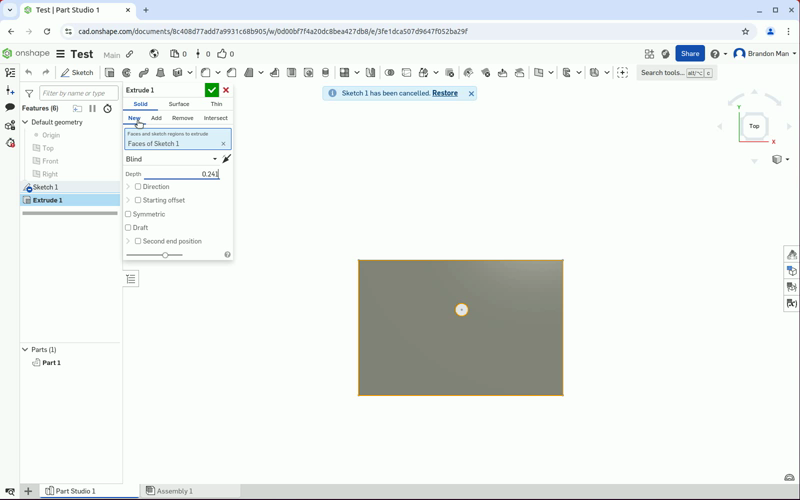
key(enter)
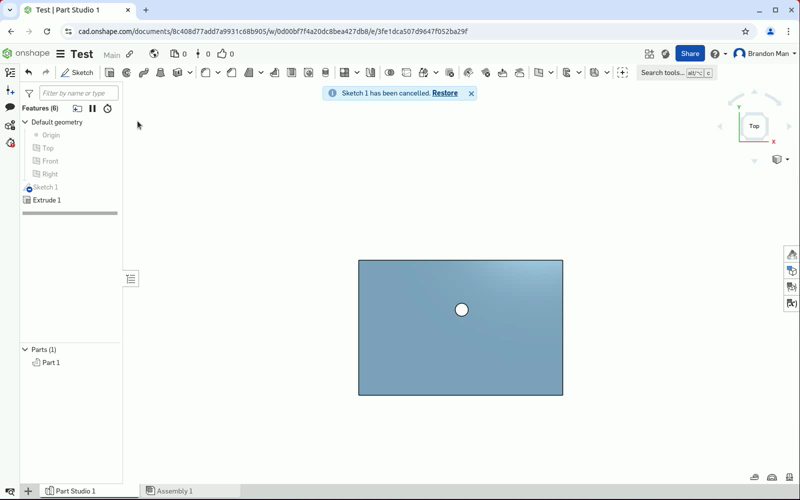
key(shift+h)
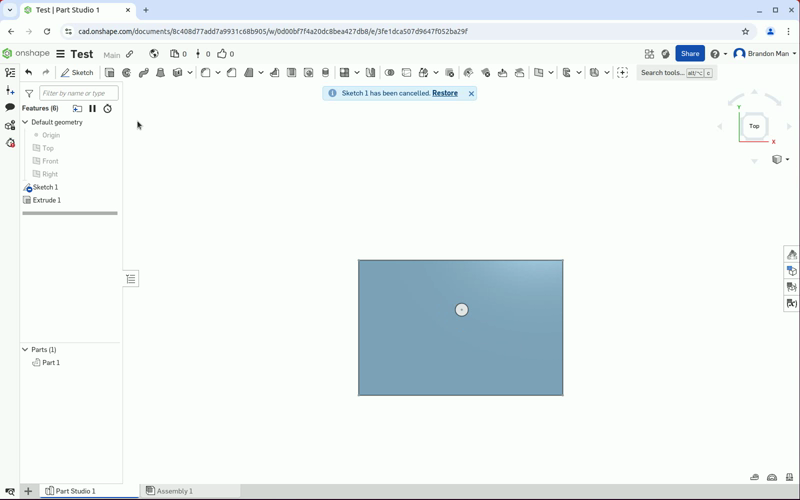
key(shift+h)
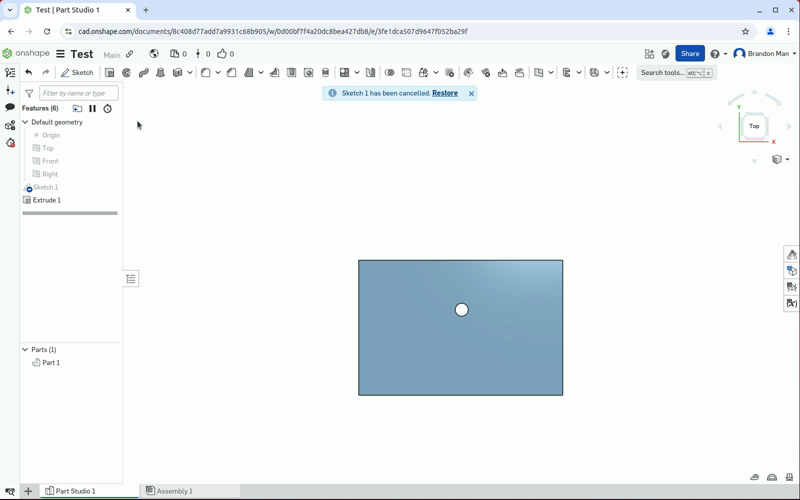
mouse_move(73, 189)
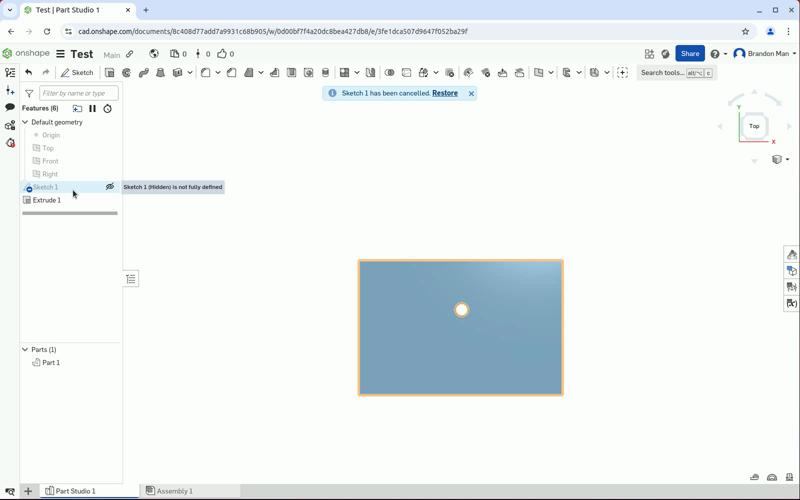
click(73, 189)
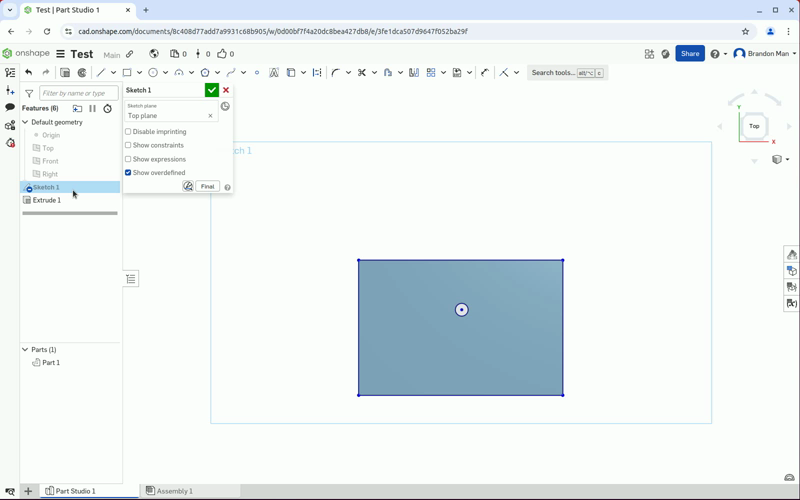
mouse_move(229, 92)
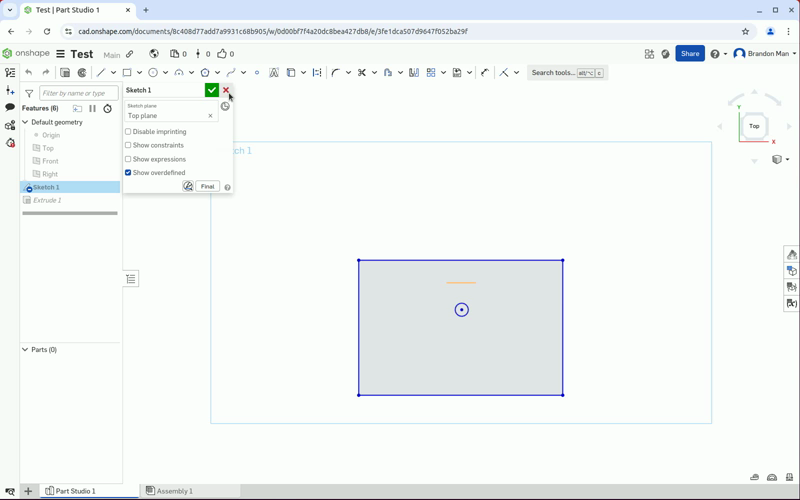
click(229, 92)
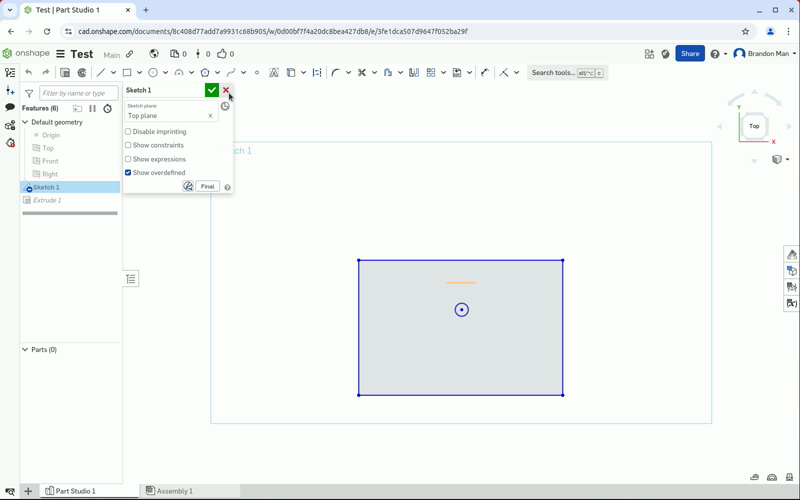
key(shift+s)
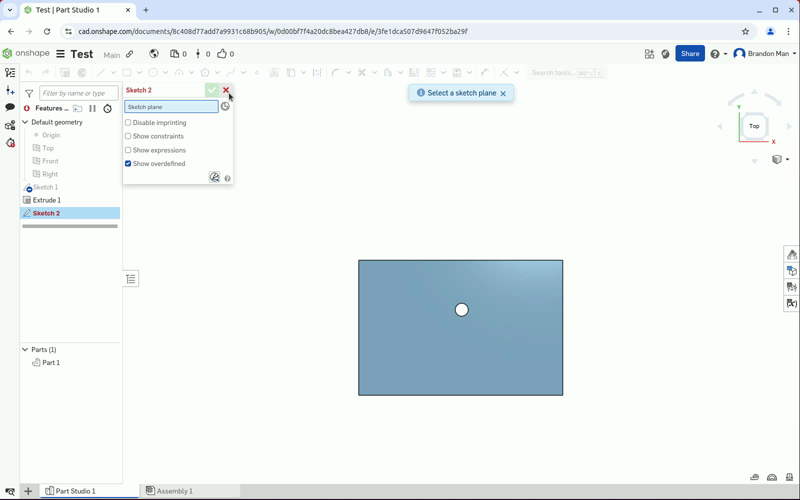
mouse_move(73, 150)
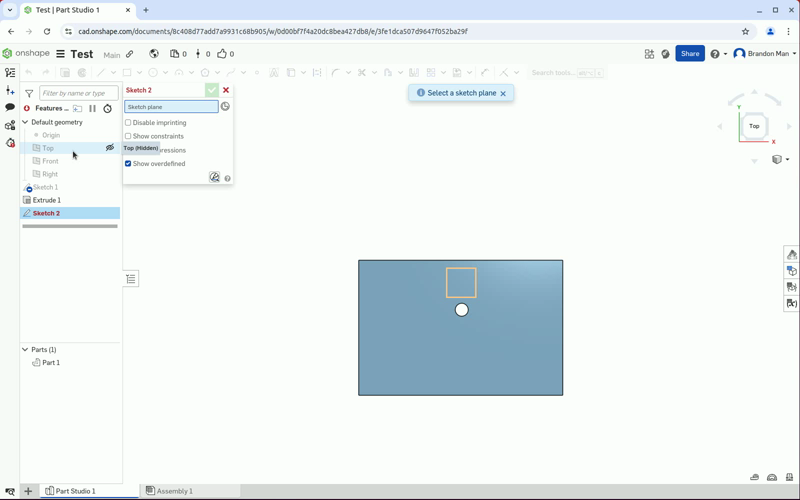
click(73, 150)
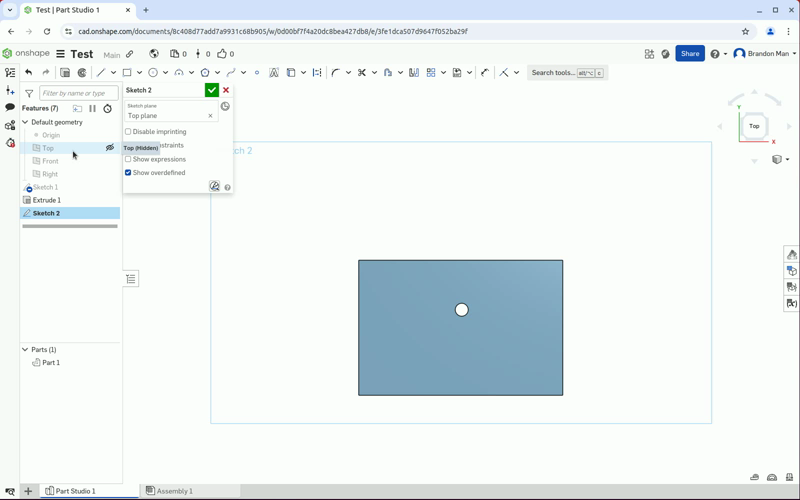
mouse_move(73, 352)
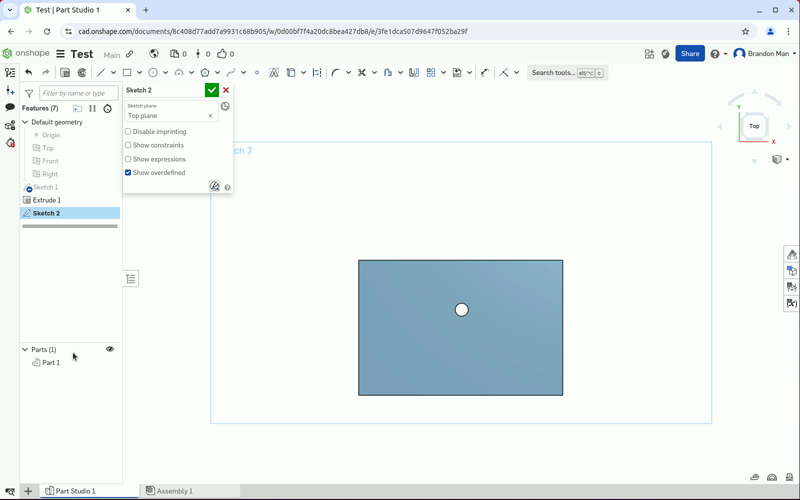
key(y)
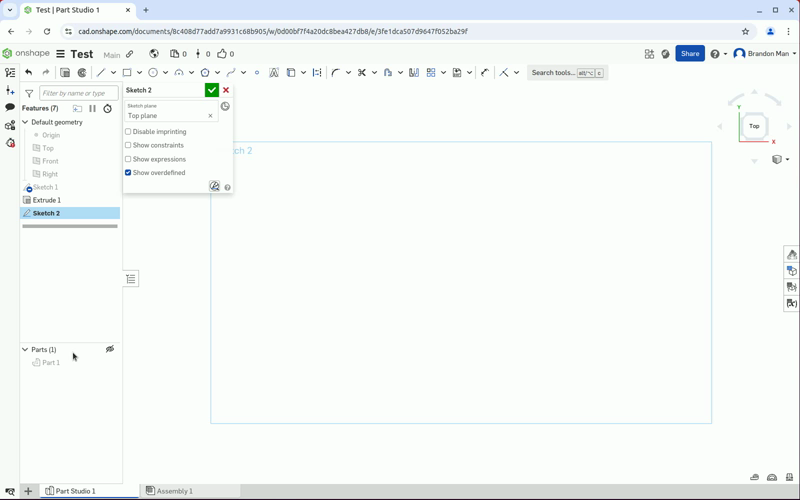
key(c)
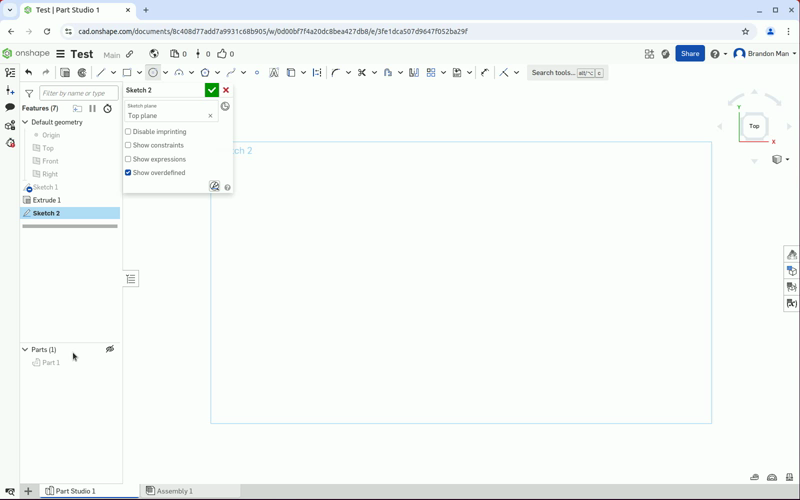
key_down(shift)
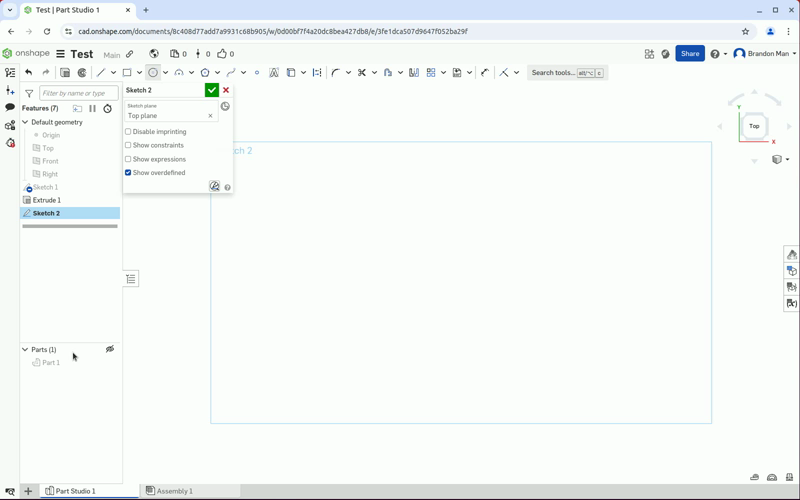
mouse_move(461, 285)
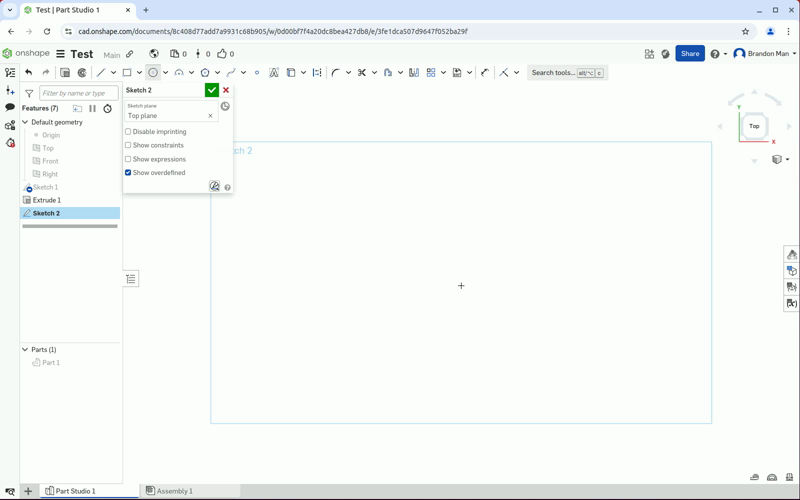
click(461, 285)
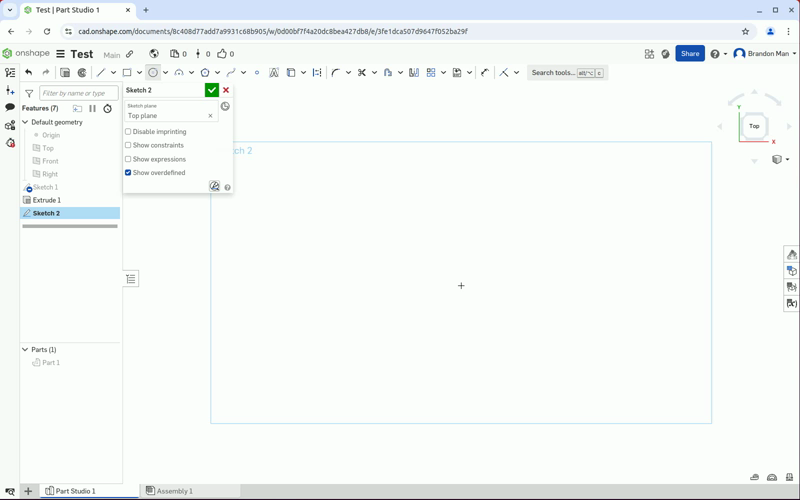
key_up(shift)
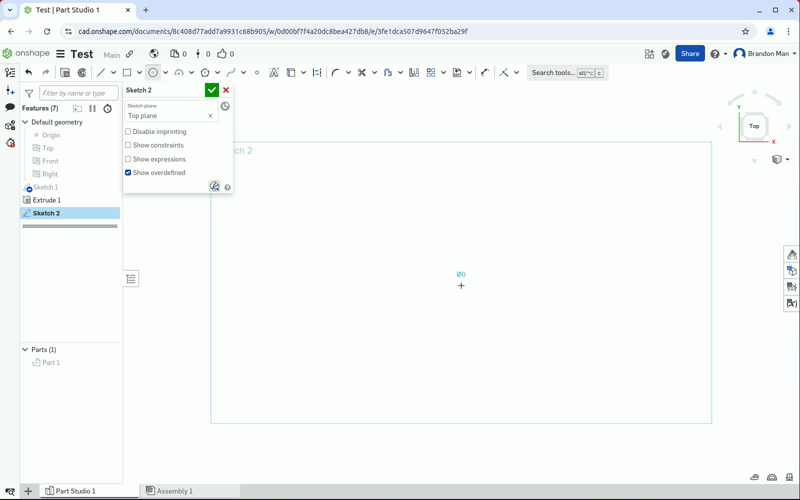
mouse_move(463, 285)
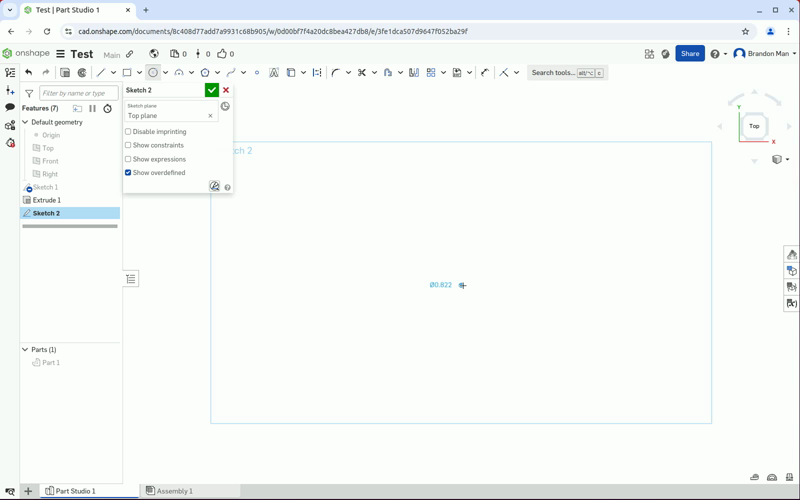
scroll(6)
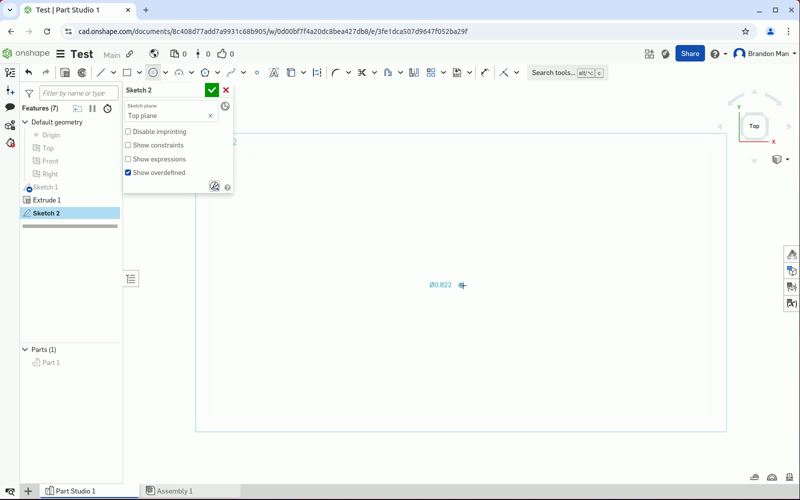
scroll(6)
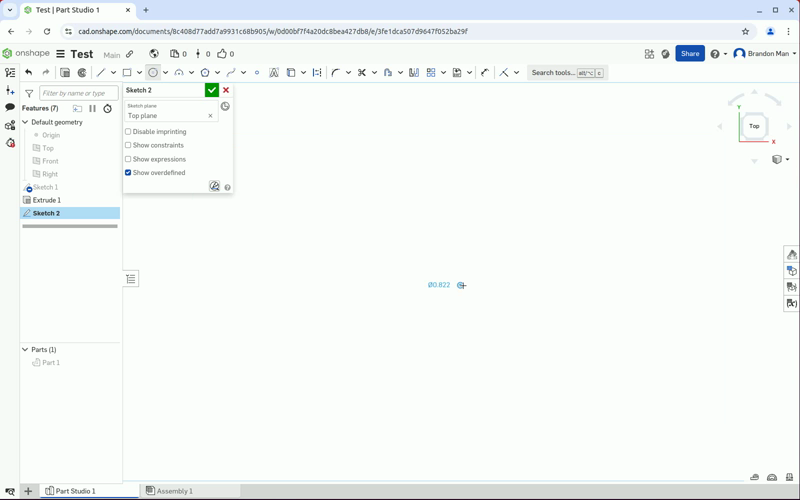
scroll(6)
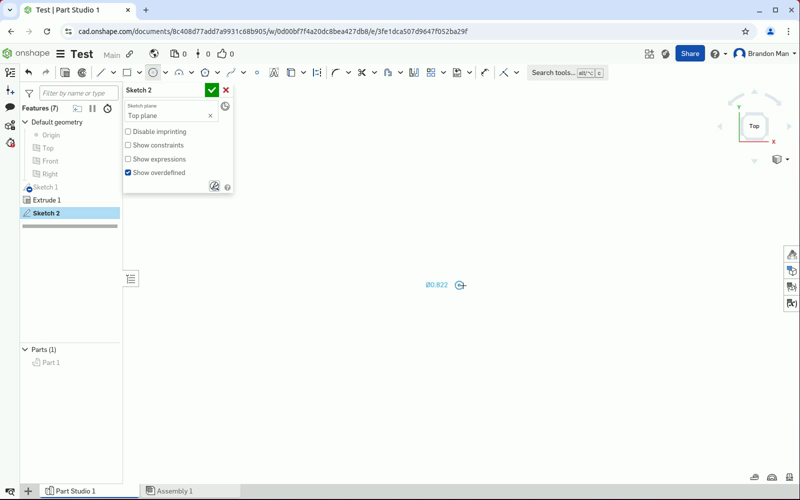
scroll(6)
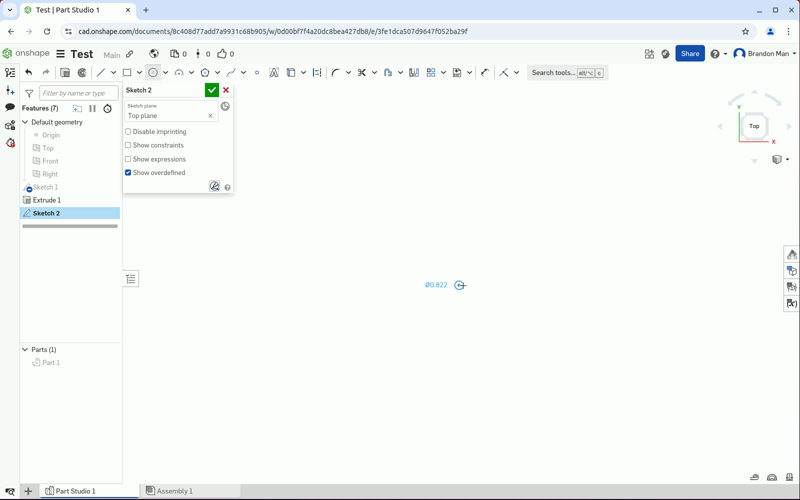
scroll(6)
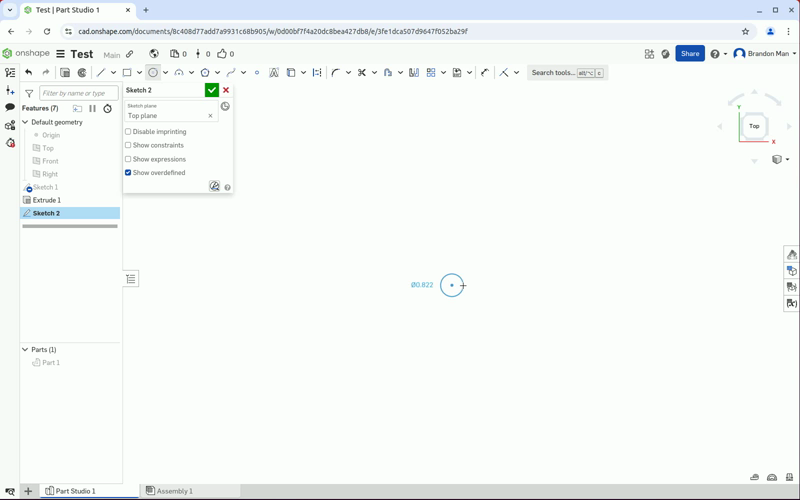
scroll(6)
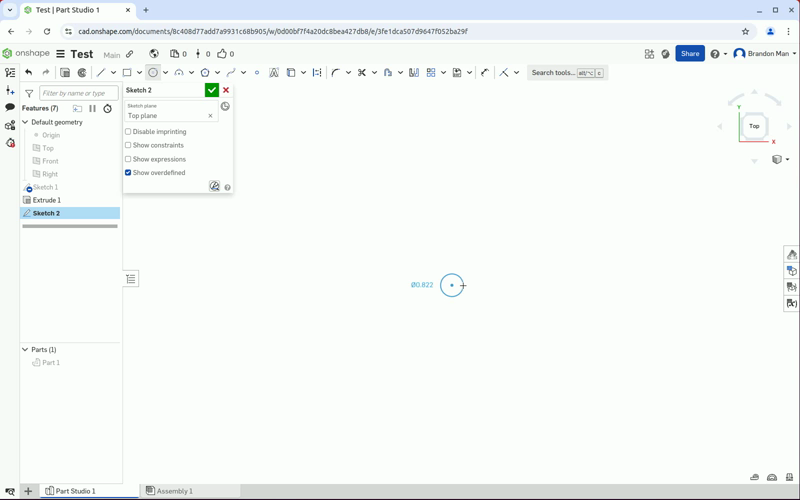
scroll(6)
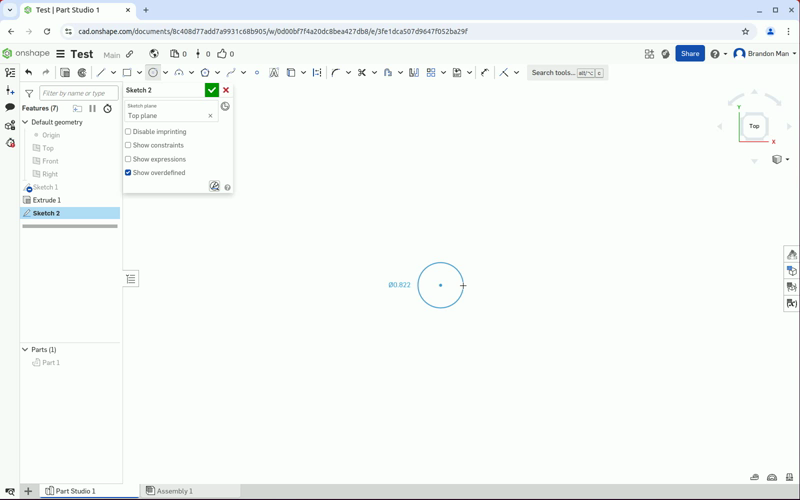
click(463, 285)
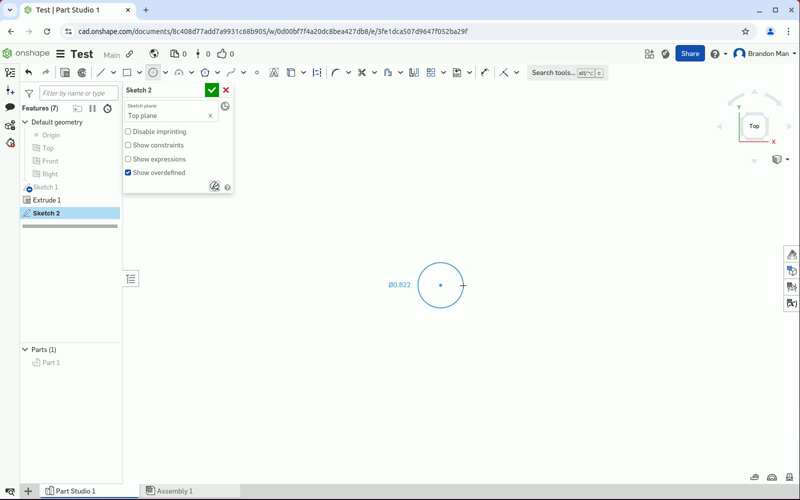
scroll(-6)
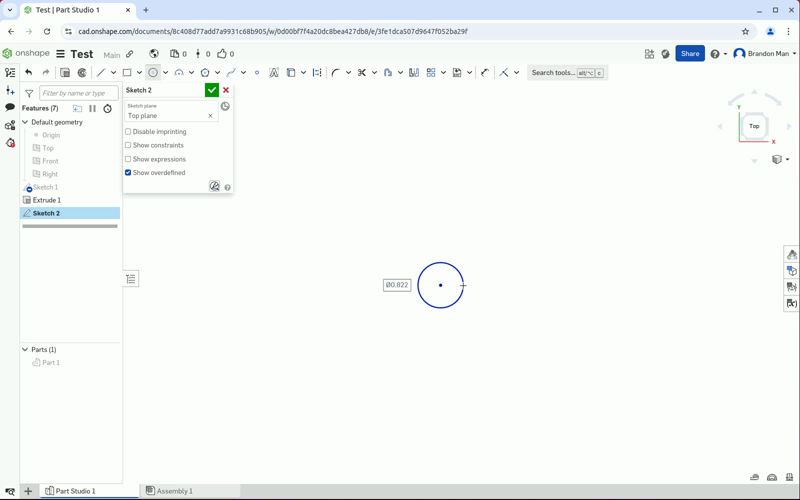
scroll(-6)
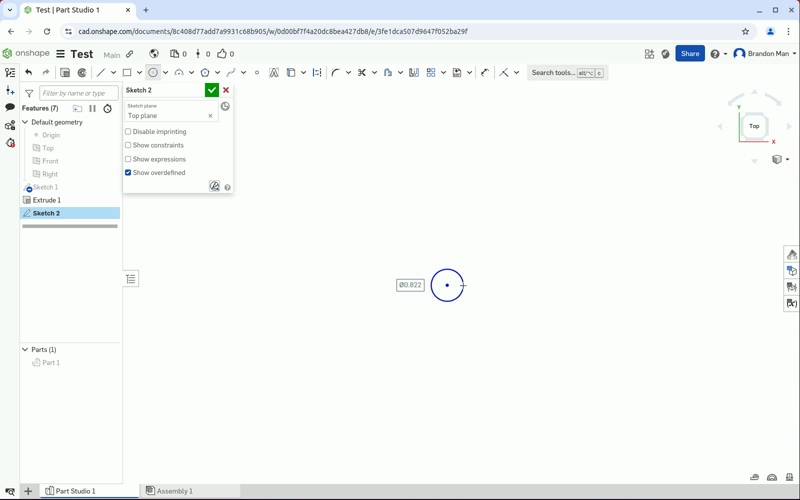
scroll(-6)
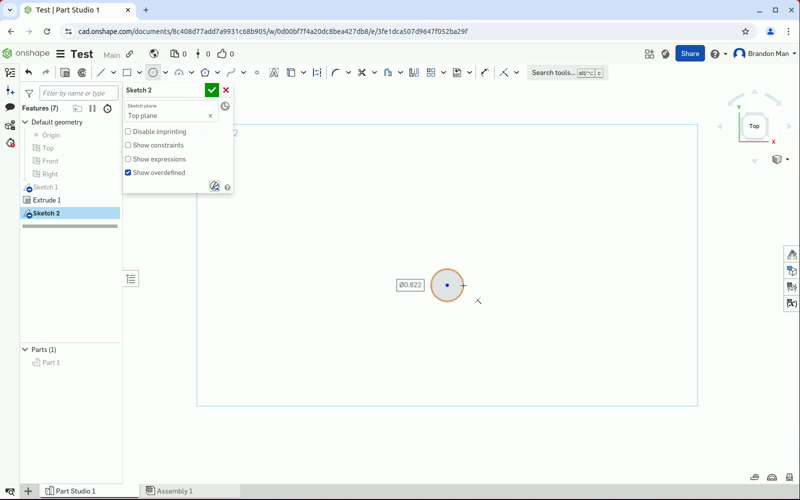
scroll(-6)
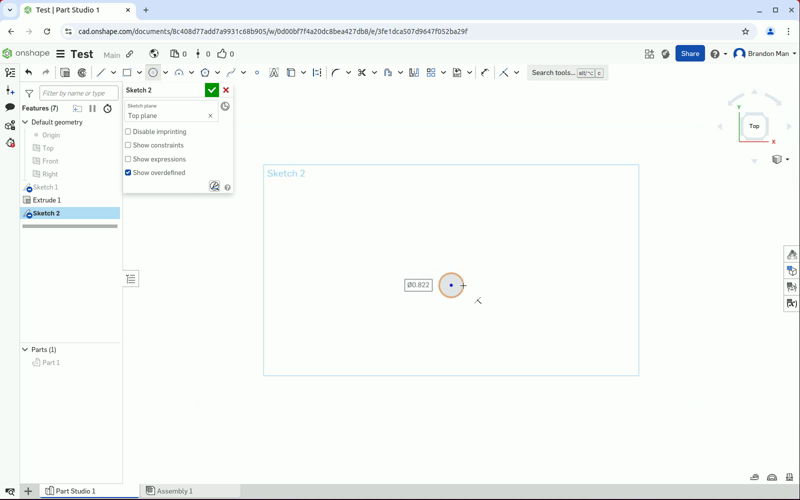
scroll(-6)
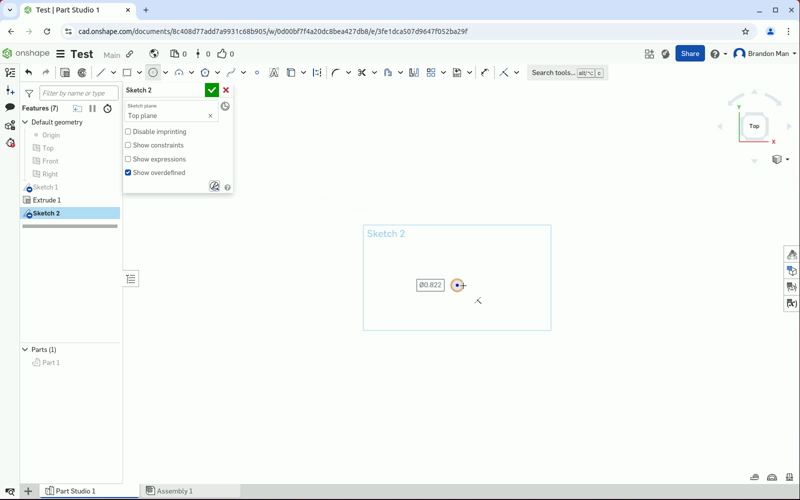
scroll(-6)
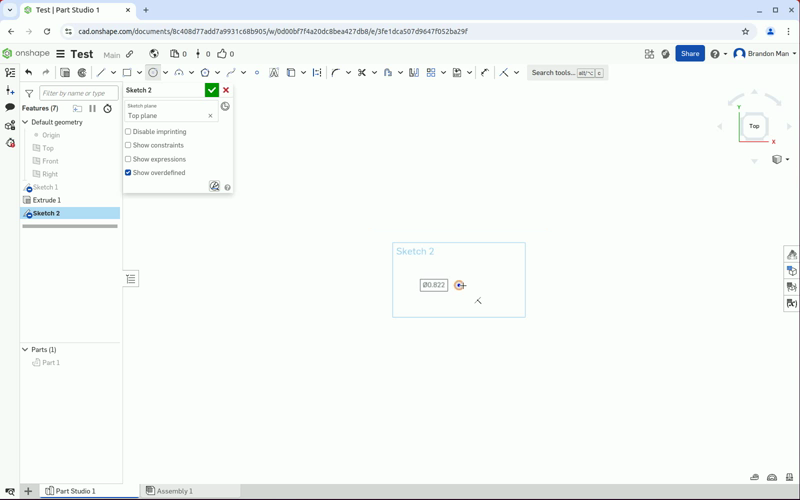
scroll(-6)
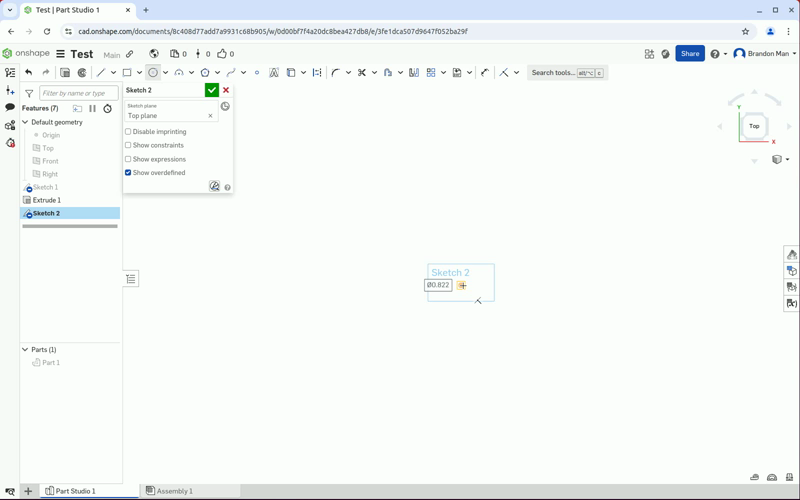
key(esc)
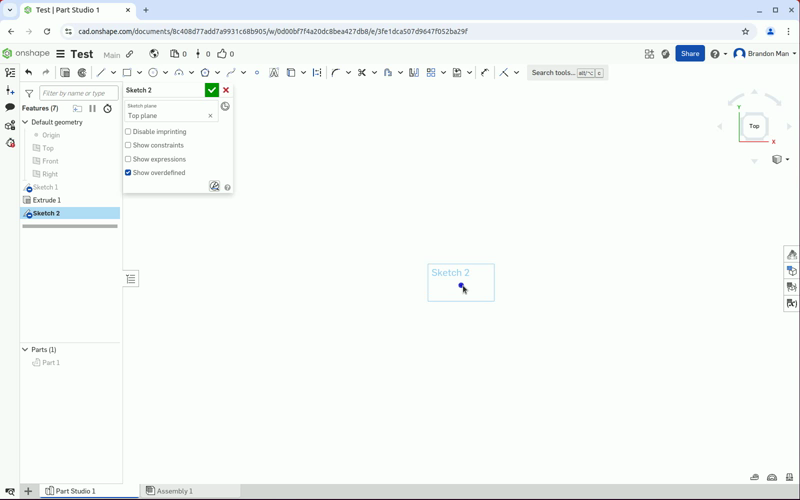
mouse_move(460, 284)
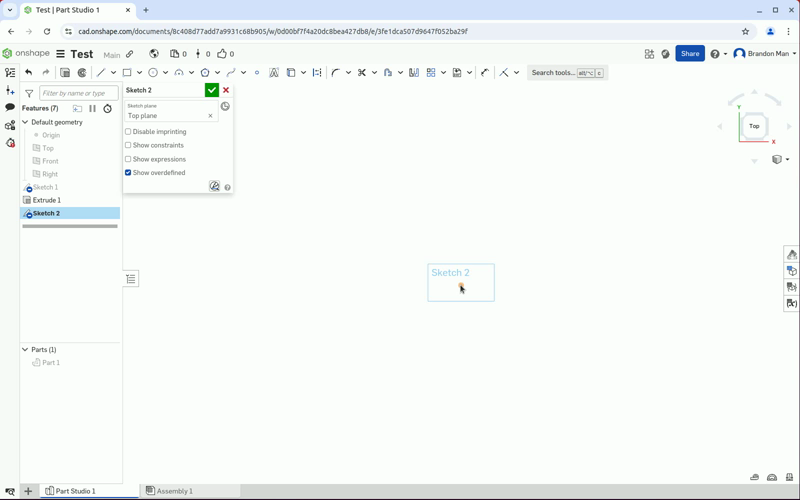
scroll(6)
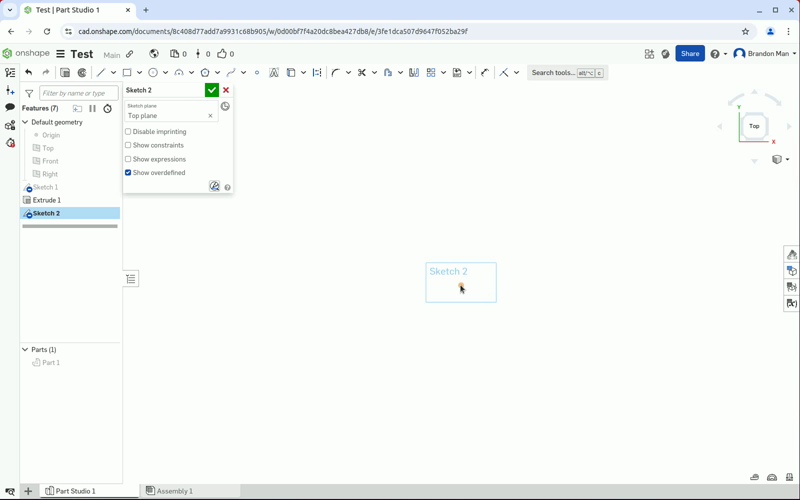
scroll(6)
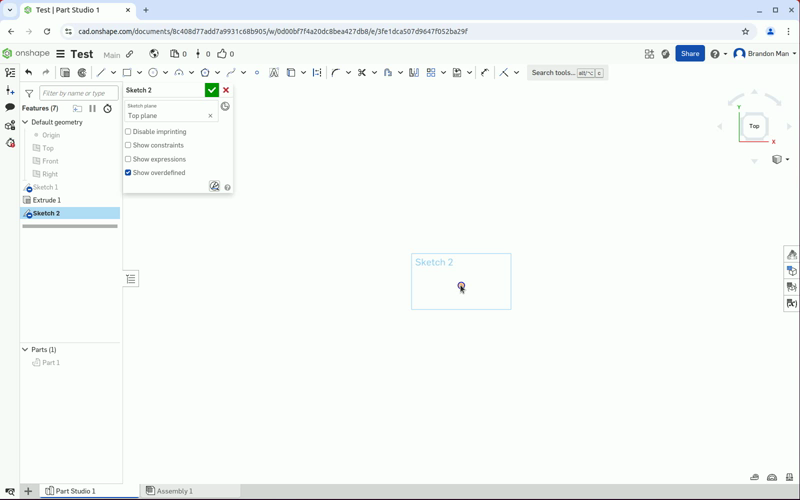
scroll(6)
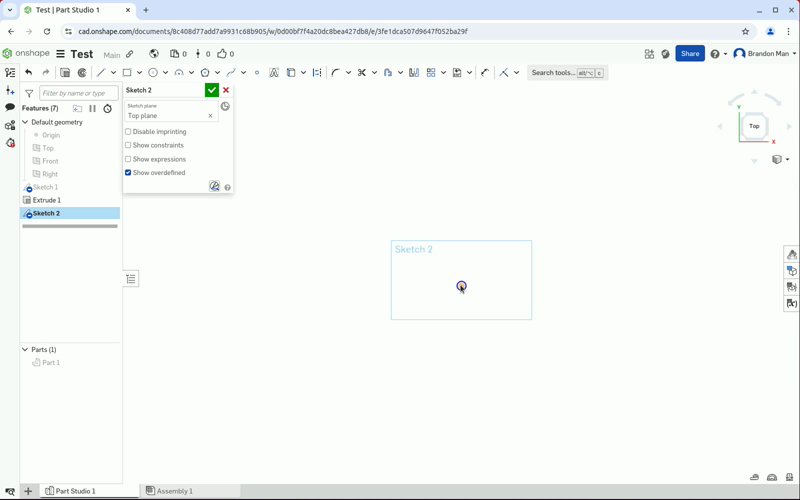
scroll(6)
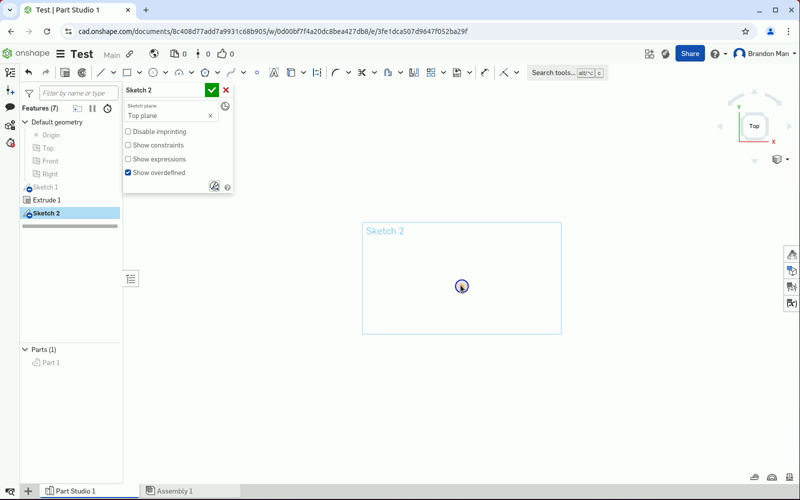
scroll(6)
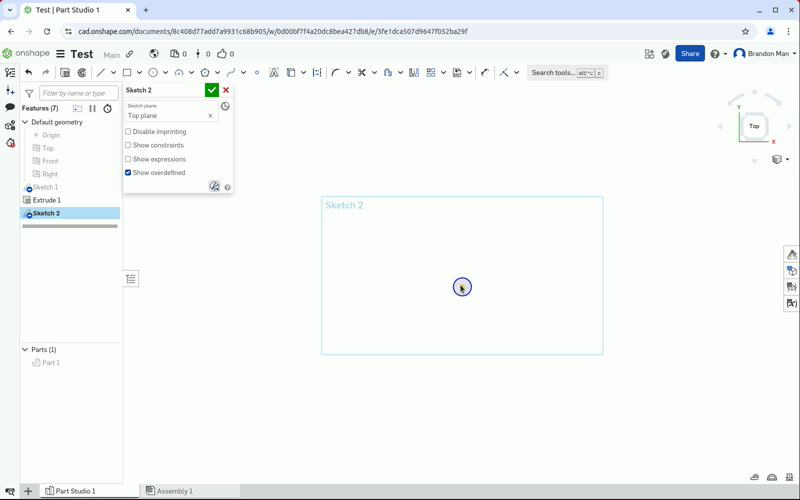
scroll(6)
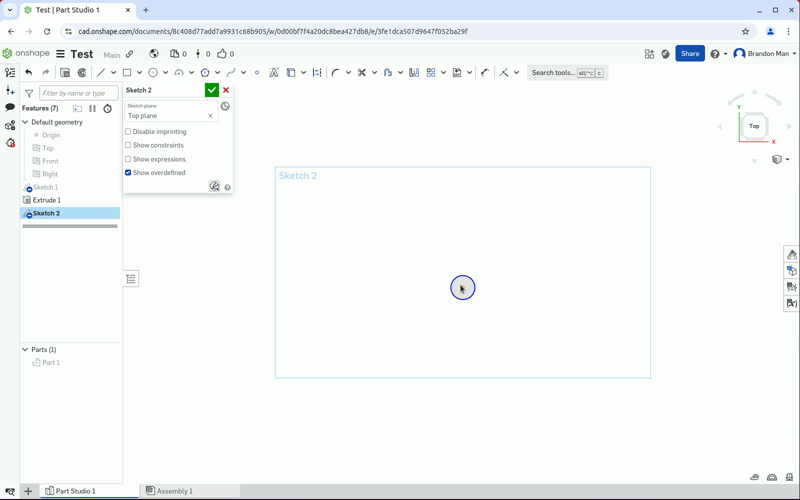
scroll(6)
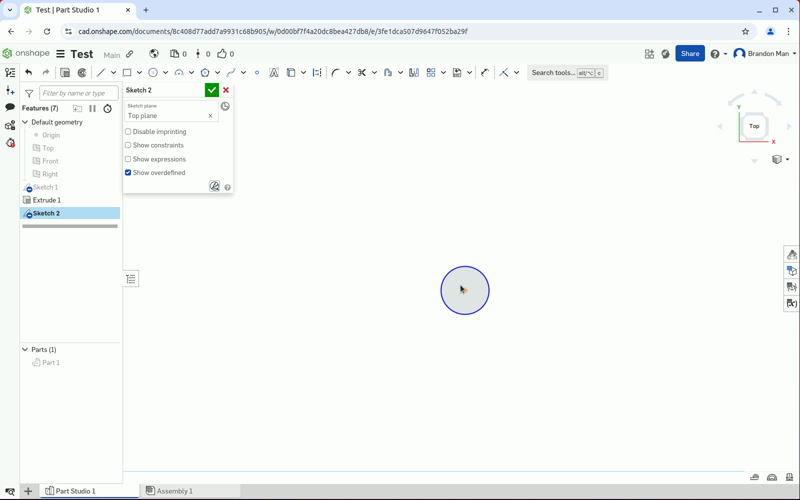
click(460, 284)
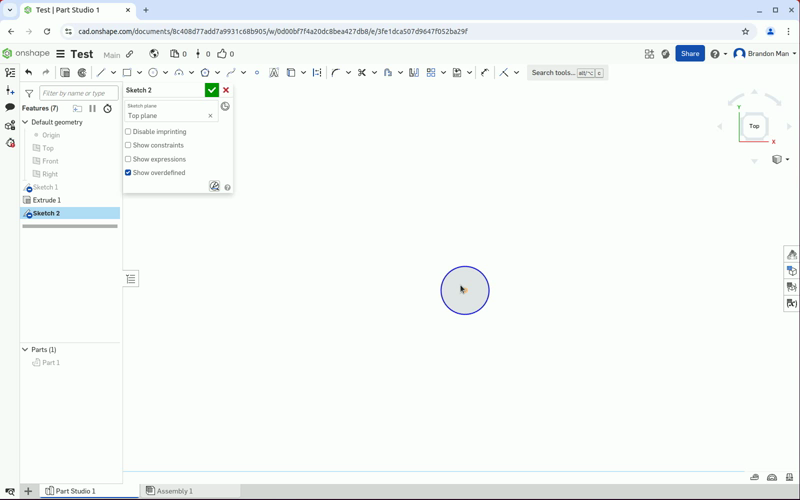
scroll(-6)
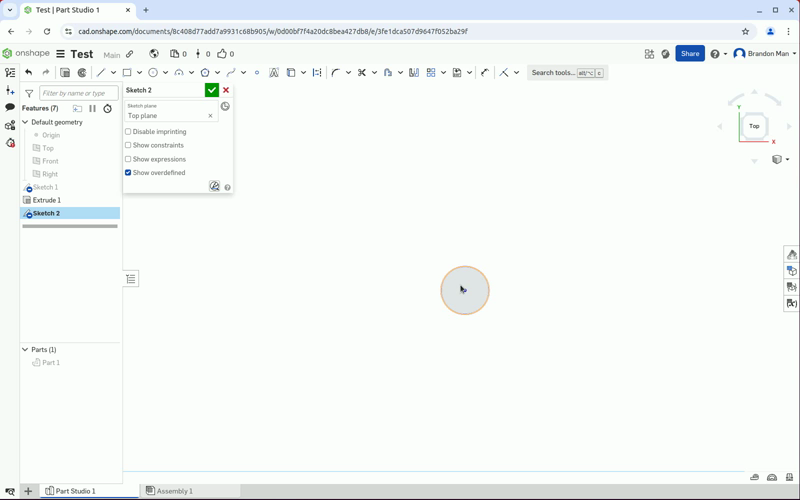
scroll(-6)
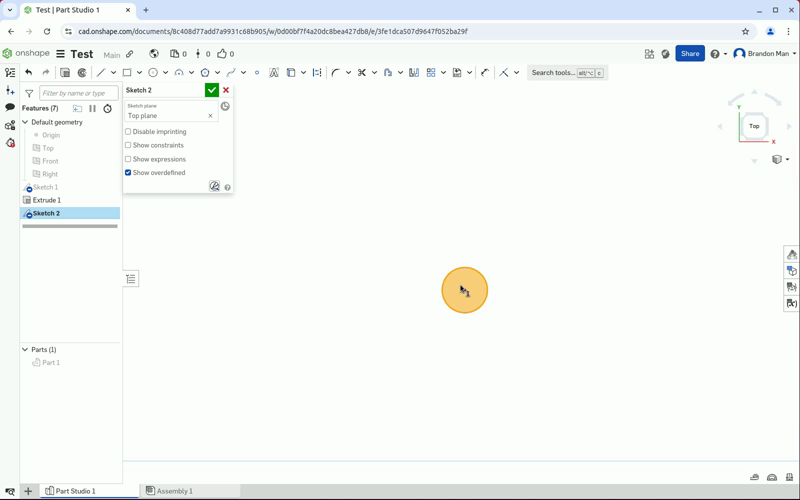
scroll(-6)
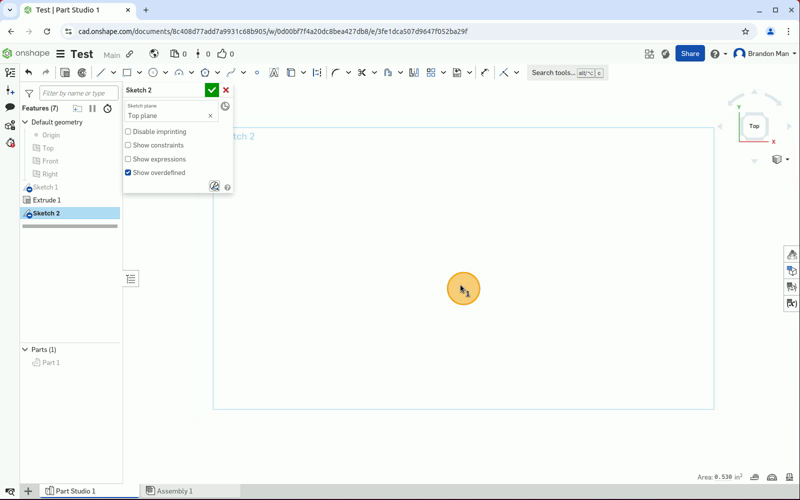
scroll(-6)
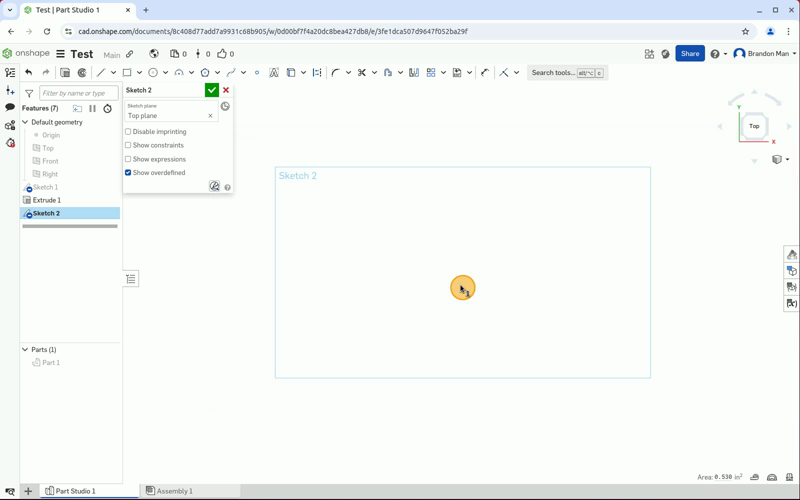
scroll(-6)
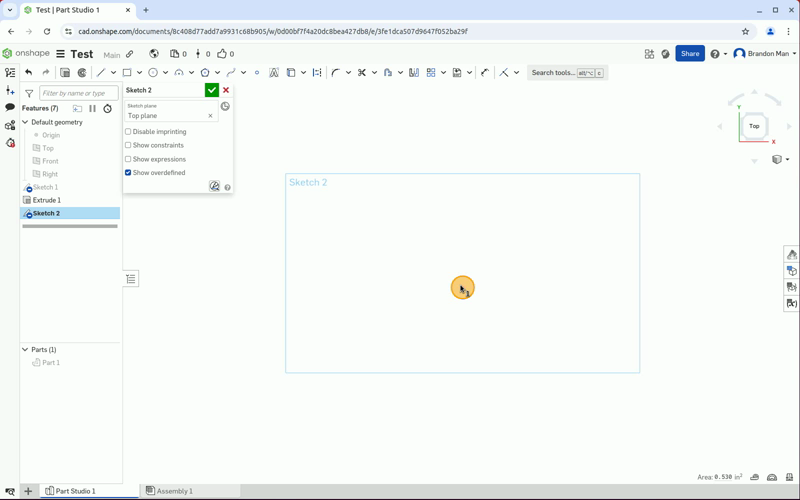
scroll(-6)
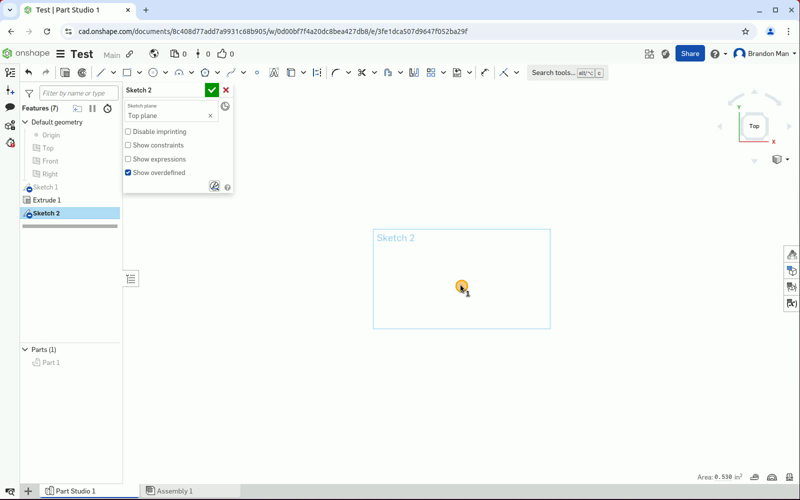
scroll(-6)
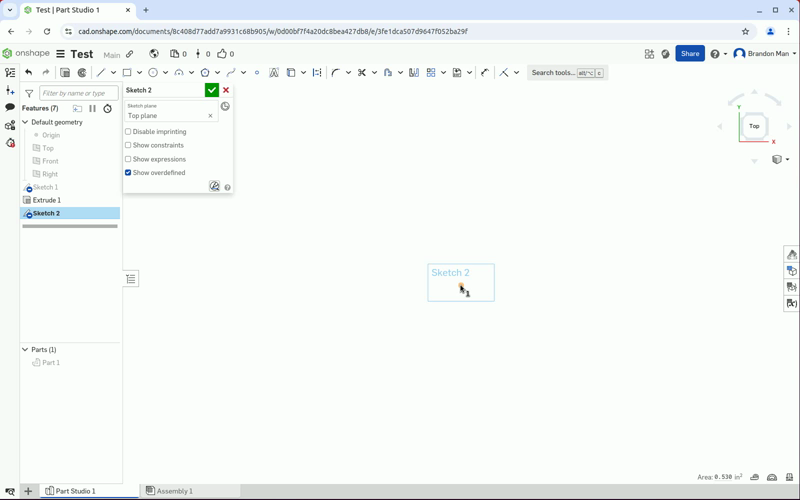
mouse_move(73, 352)
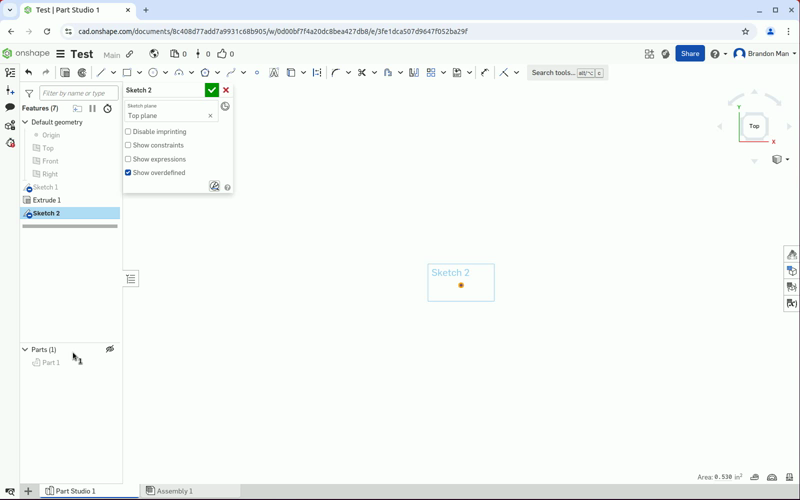
key(shift+y)
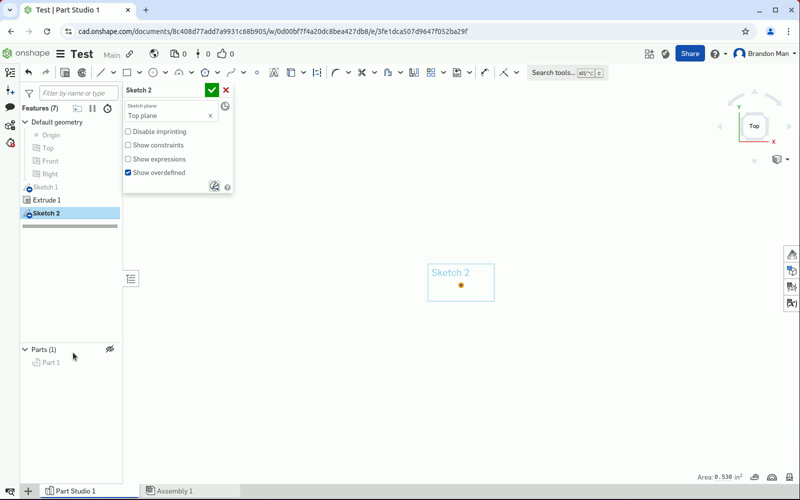
key(shift+e)
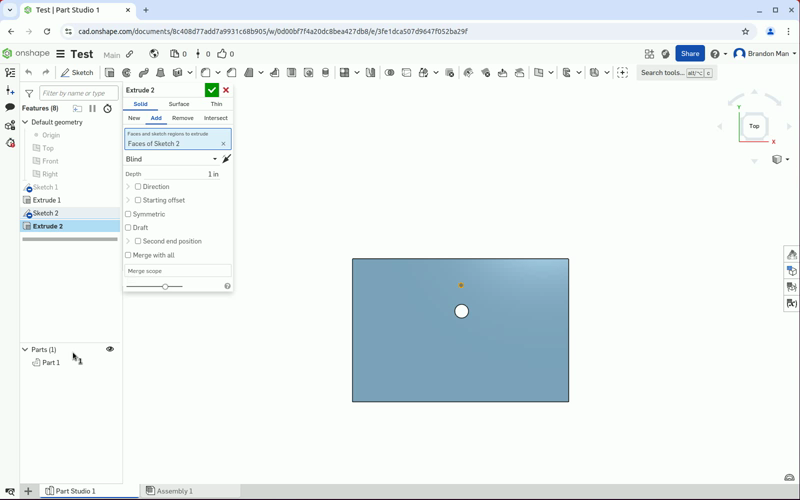
mouse_move(143, 106)
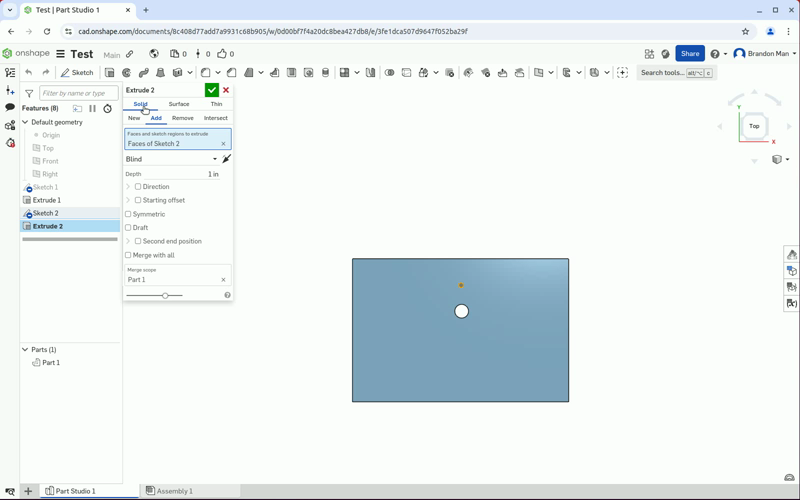
click(143, 106)
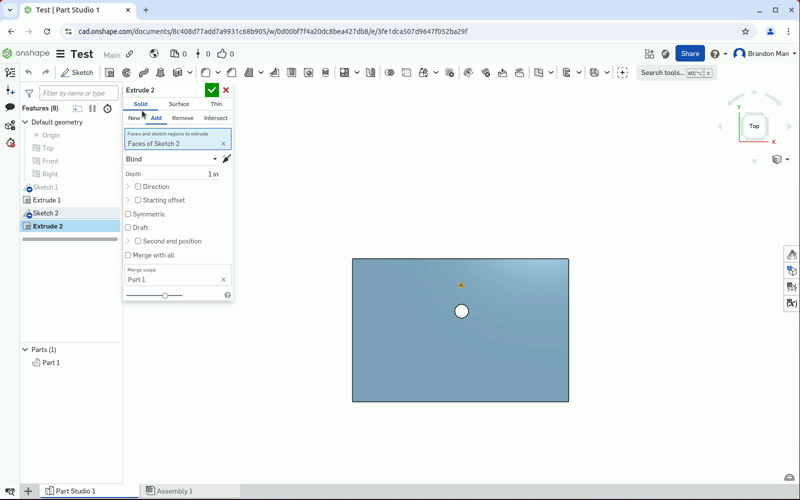
mouse_move(137, 120)
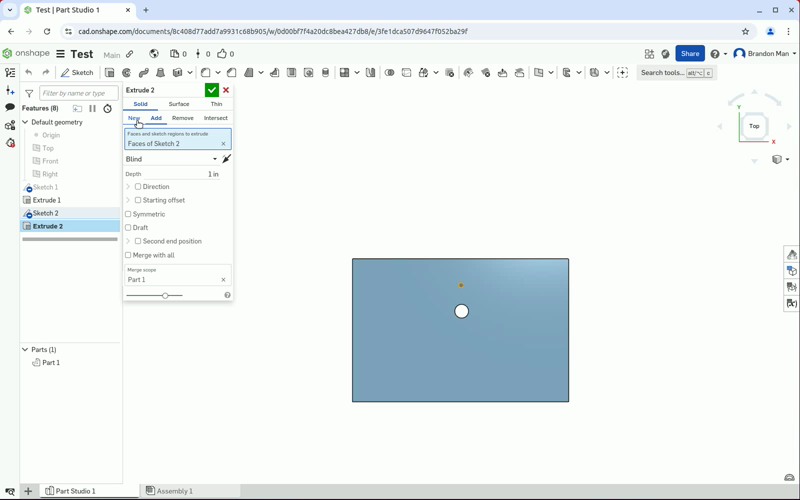
click(137, 120)
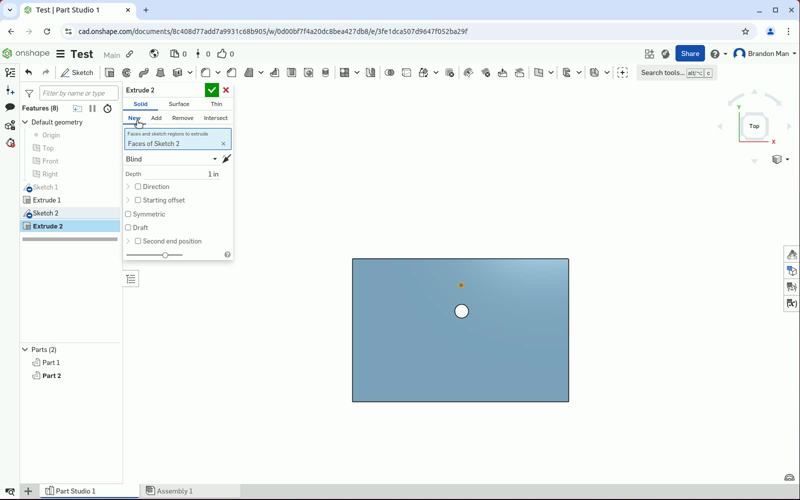
key(tab, 4)
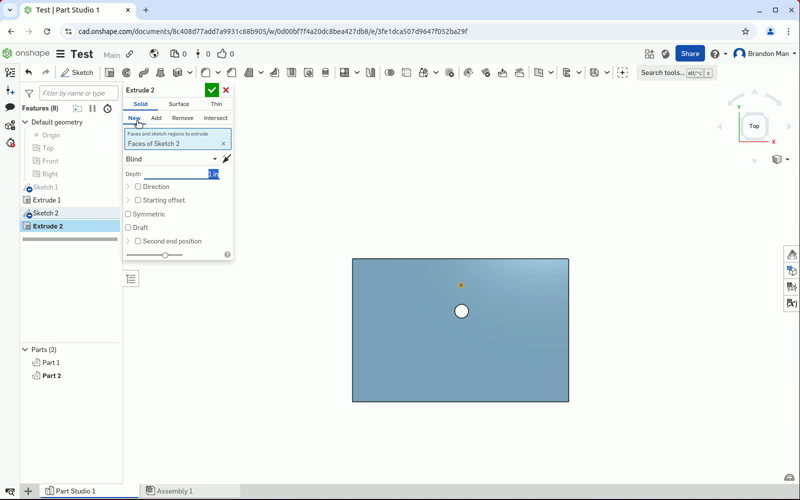
text(7.703)
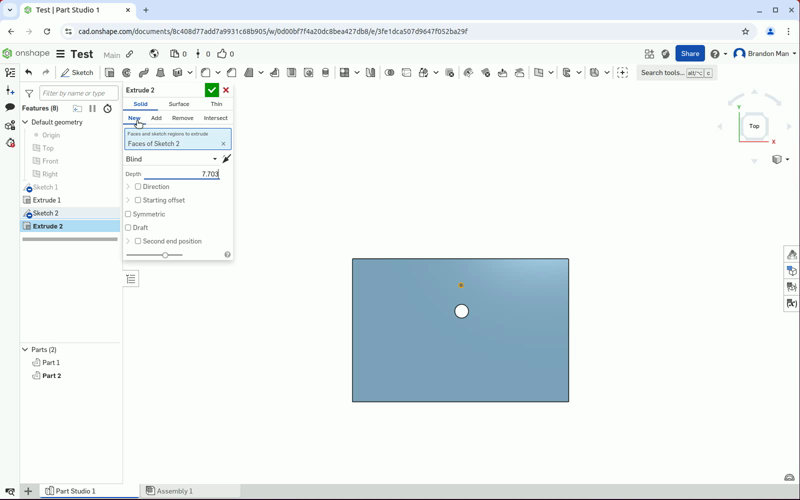
key(enter)
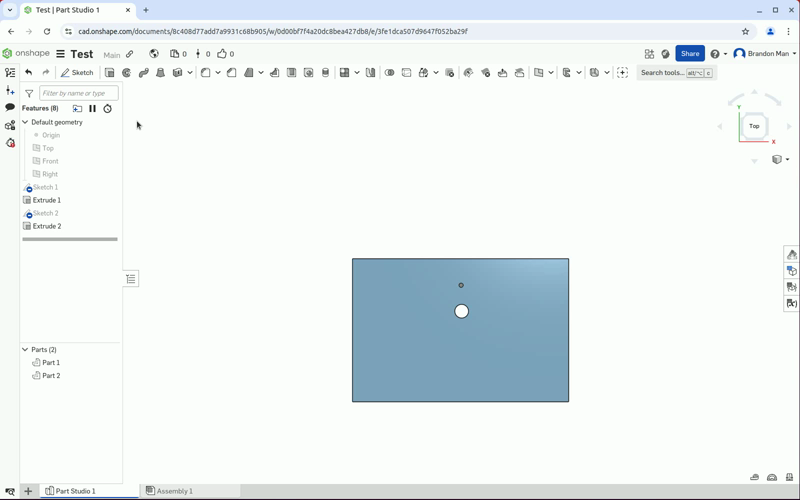
key(shift+h)
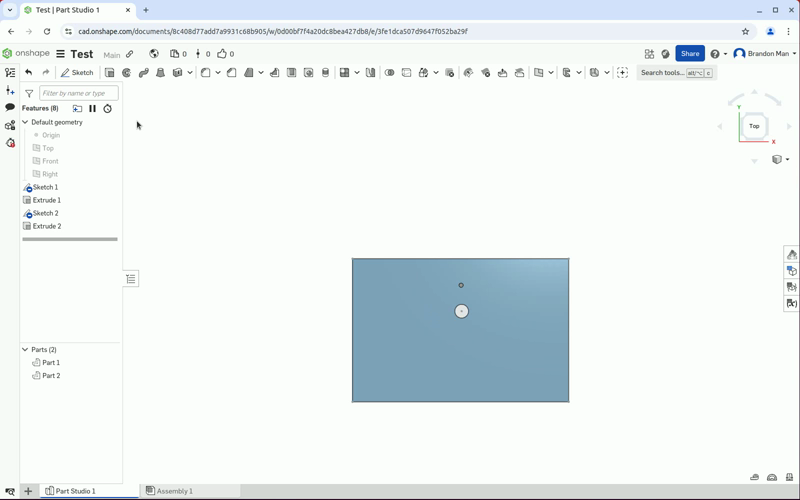
key(shift+h)
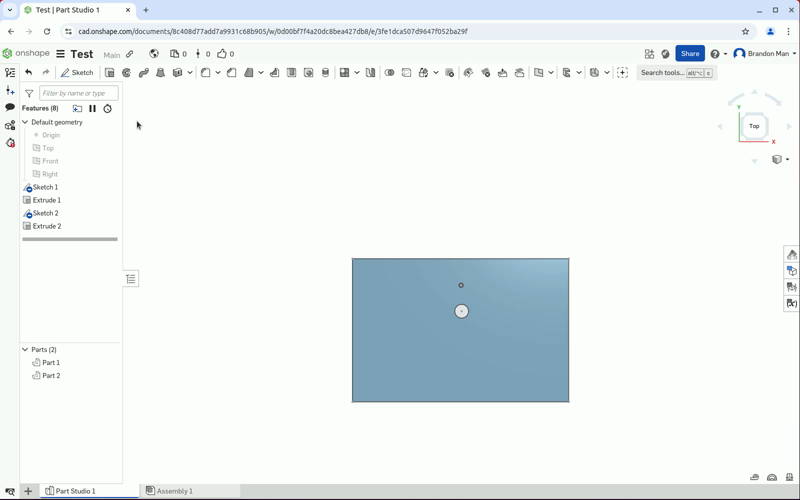
key(shift+7)
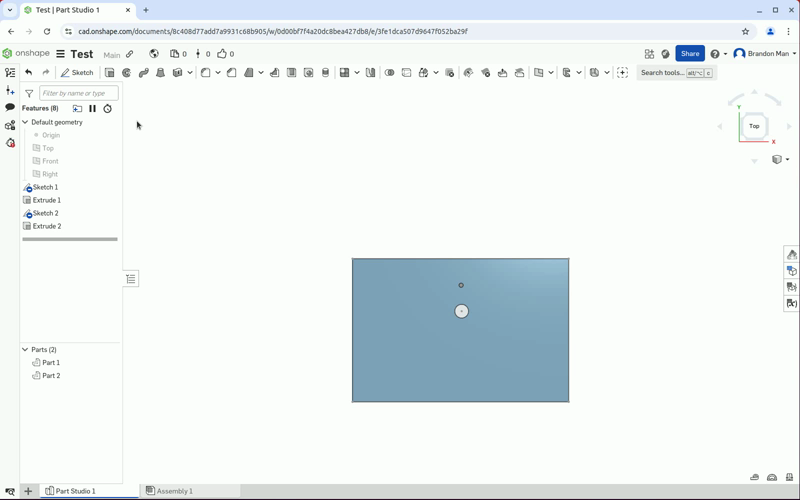
key(up, 3)
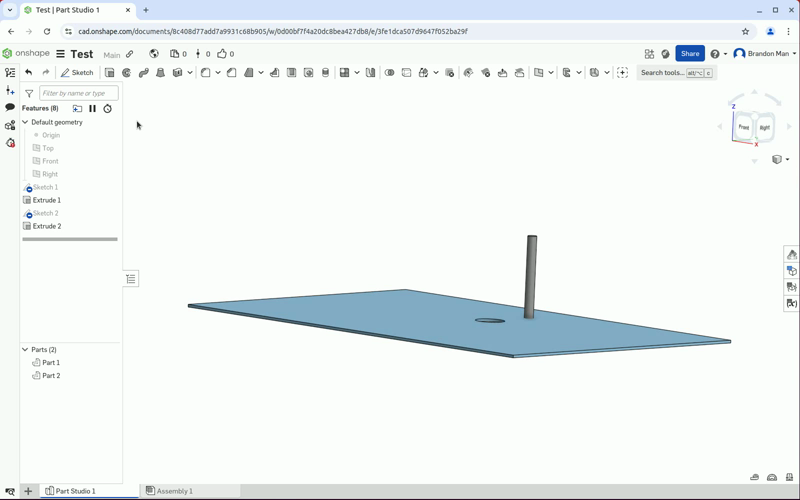
key(left, 3)
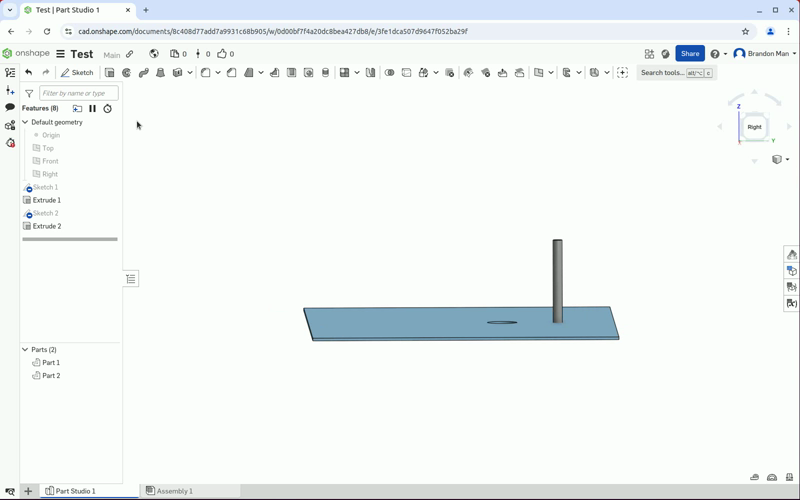
key(right, 3)
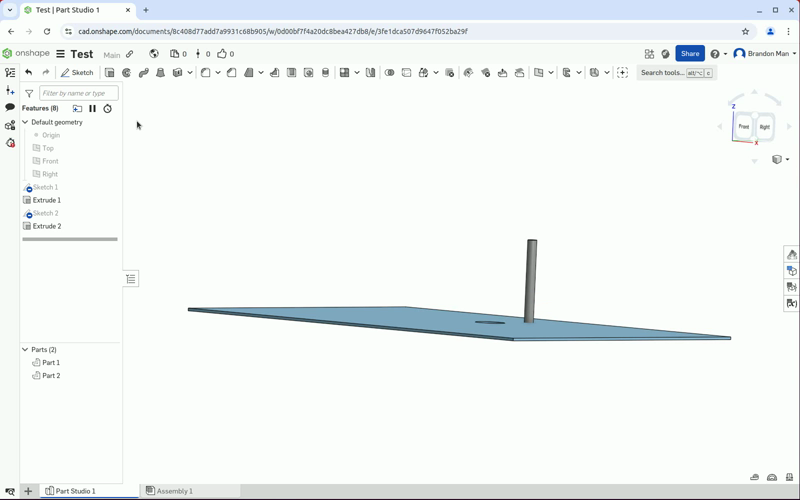
key(down, 3)
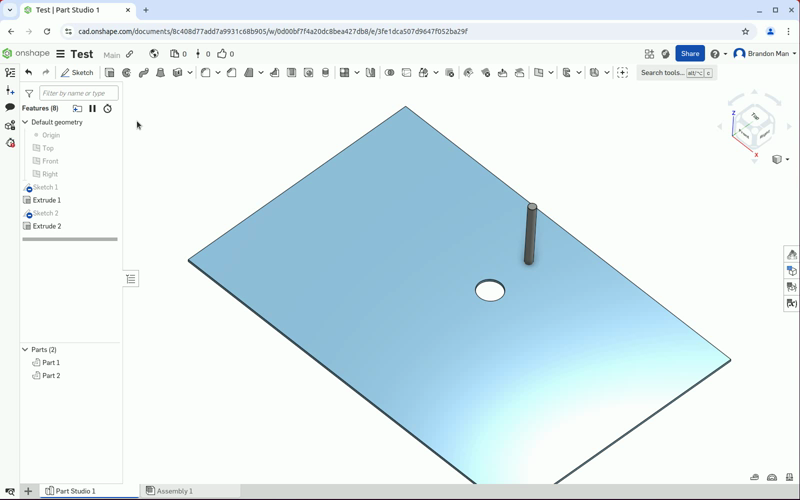
mouse_move(73, 189)
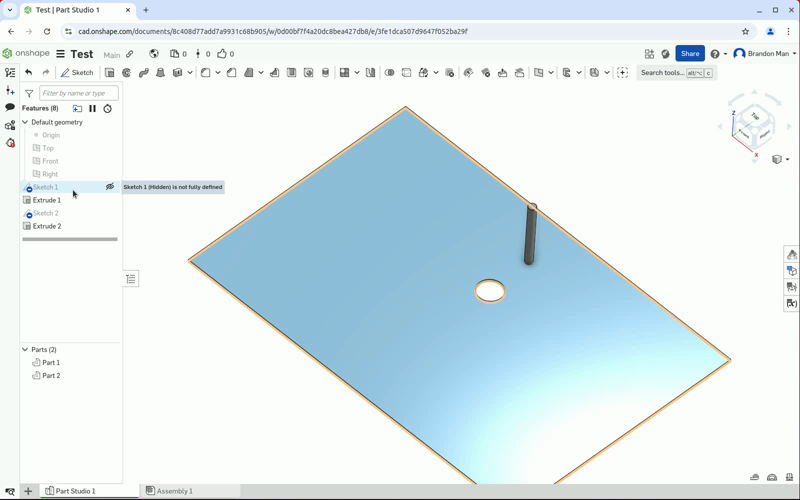
click(73, 189)